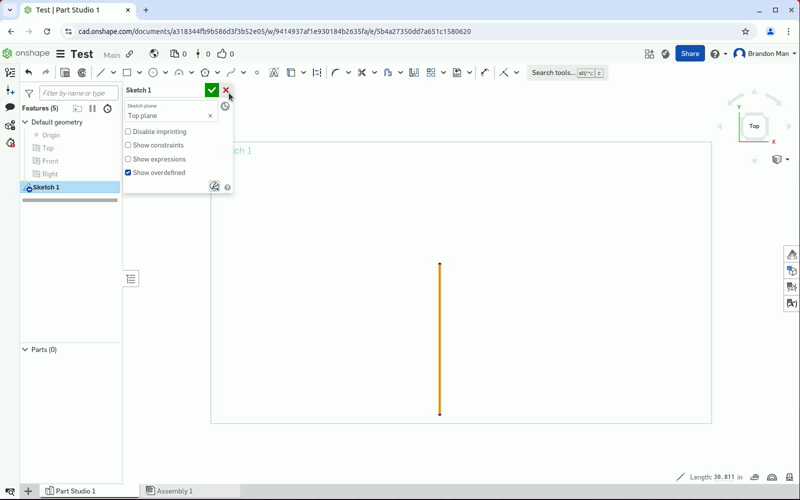
key(shift+h)
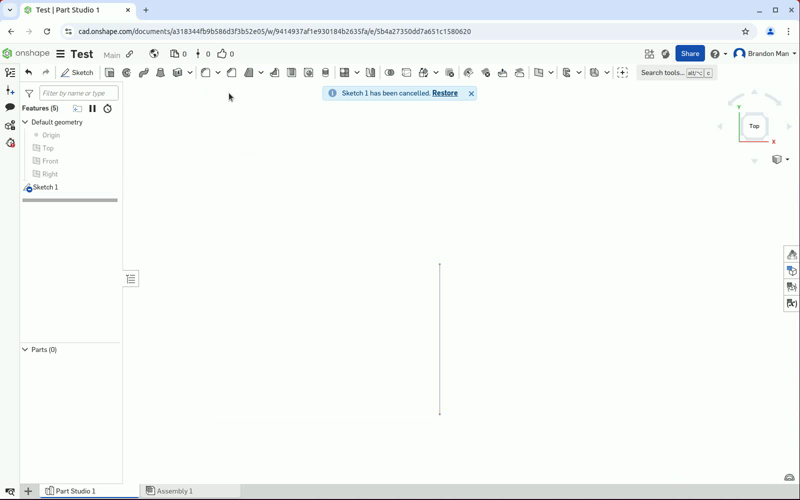
key(shift+s)
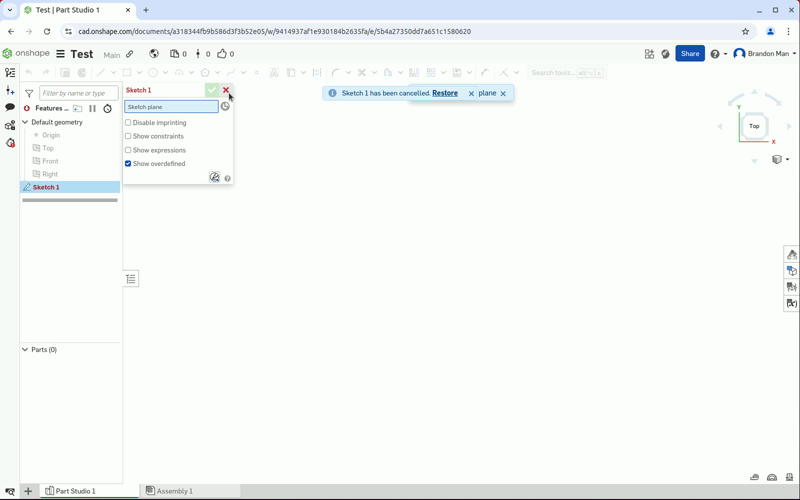
mouse_move(73, 150)
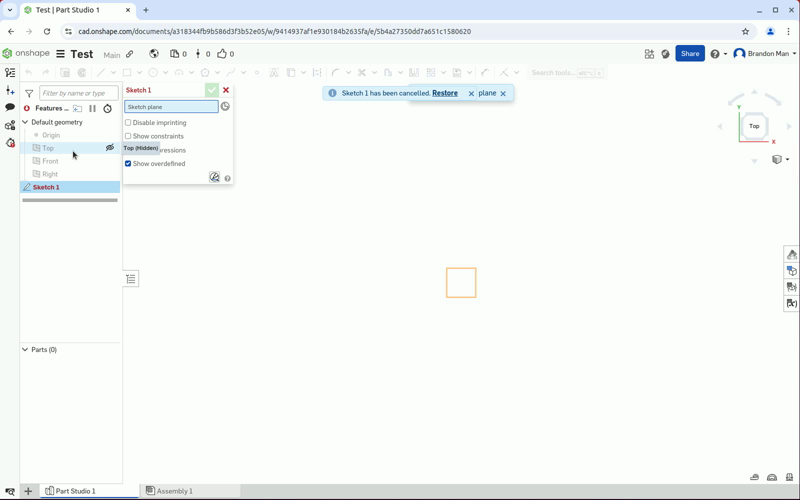
click(73, 150)
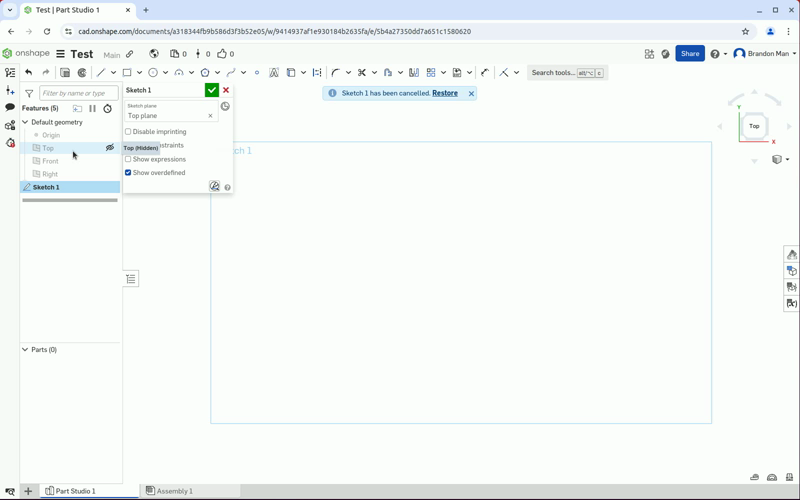
mouse_move(73, 352)
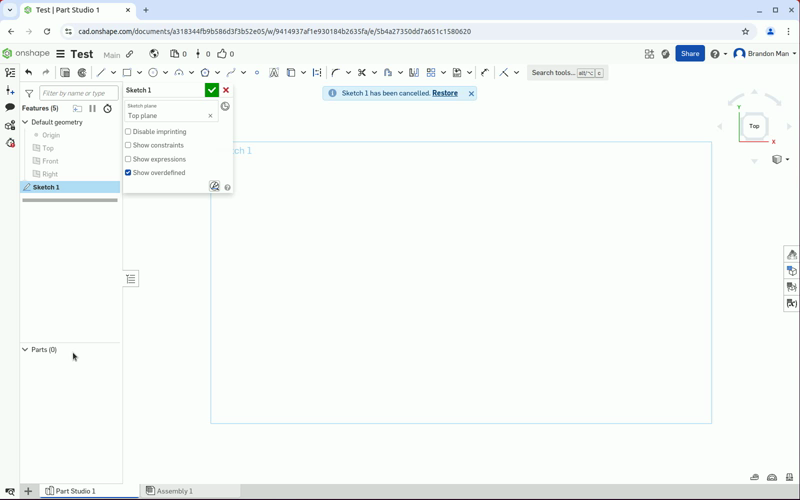
key(y)
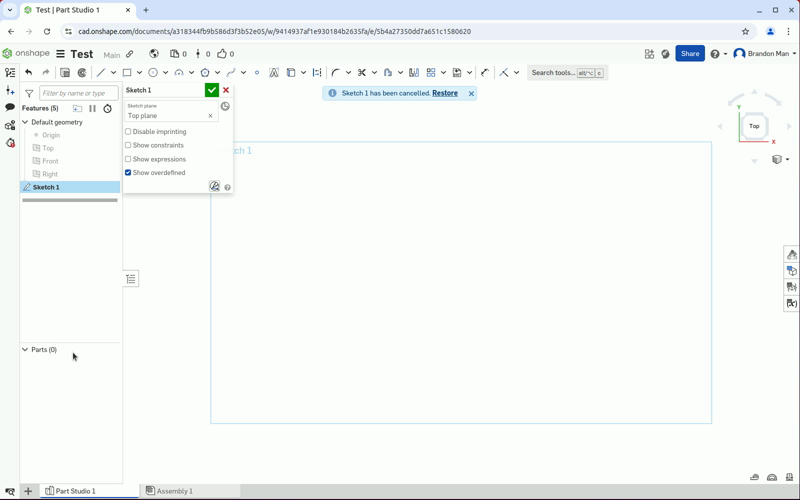
key(c)
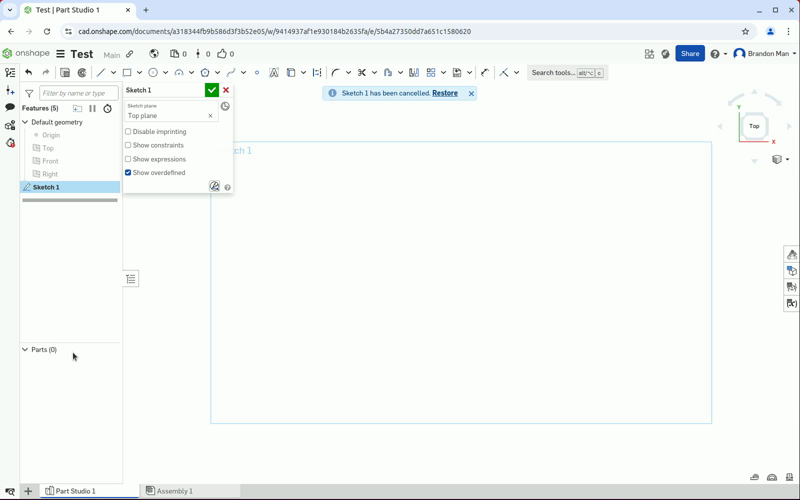
key_down(shift)
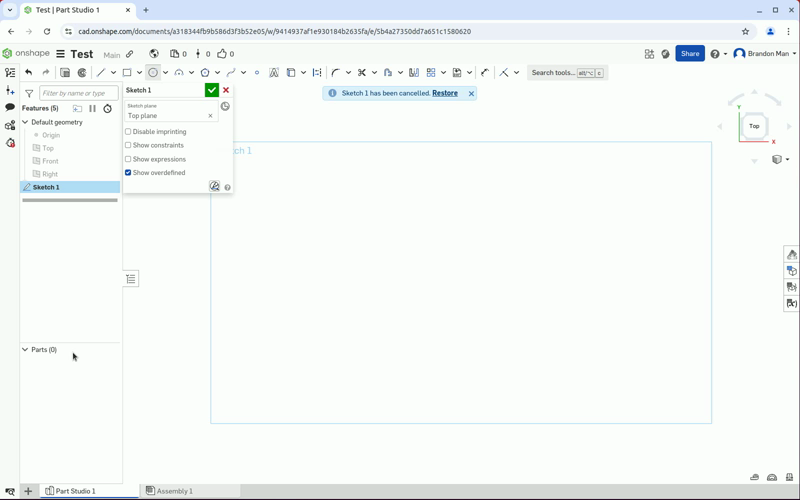
mouse_move(461, 282)
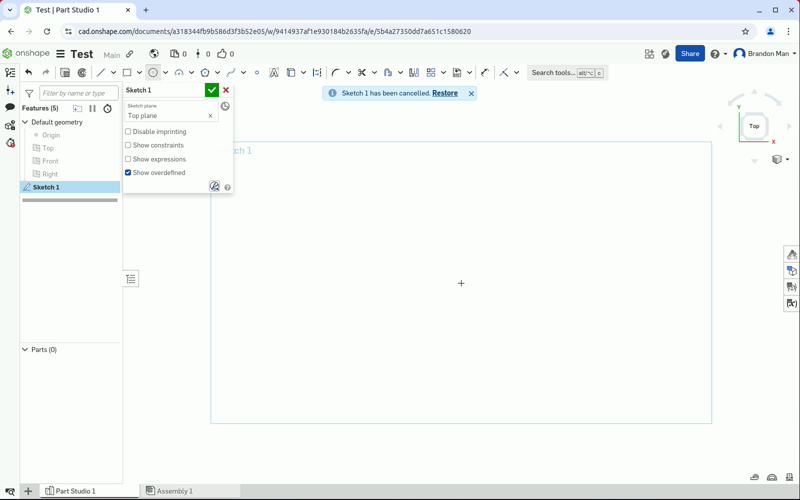
click(461, 282)
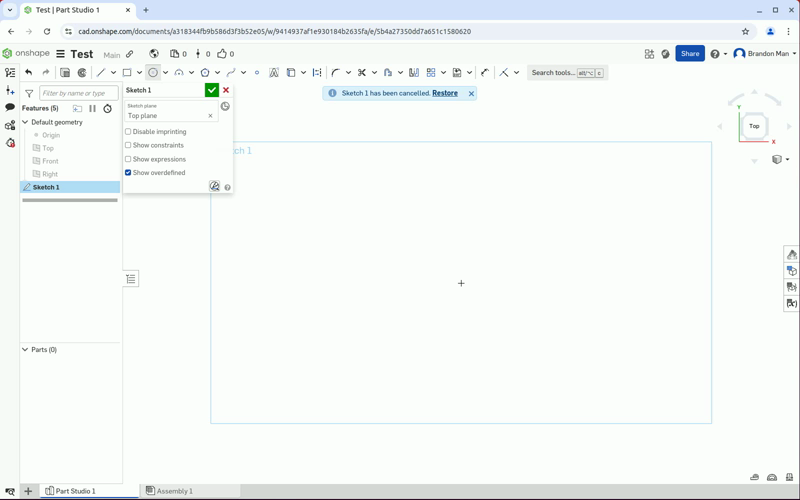
key_up(shift)
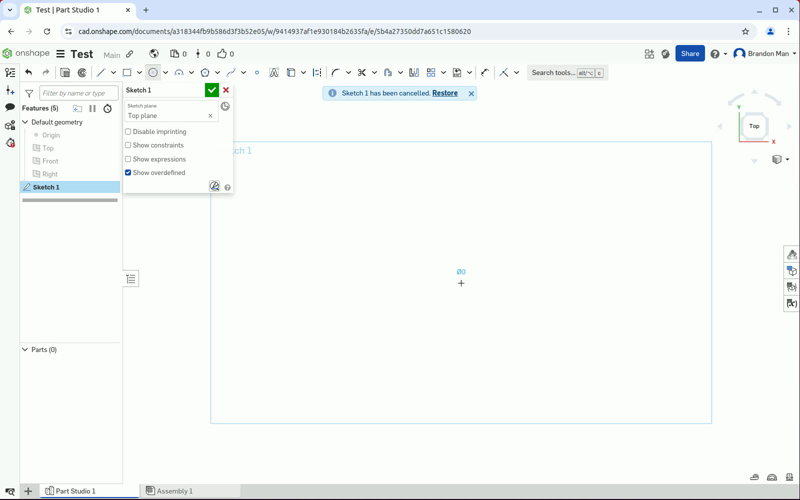
mouse_move(572, 282)
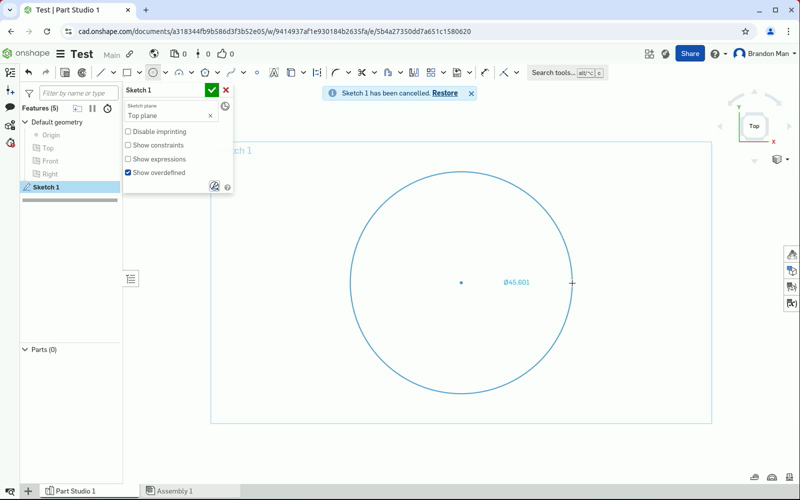
click(572, 282)
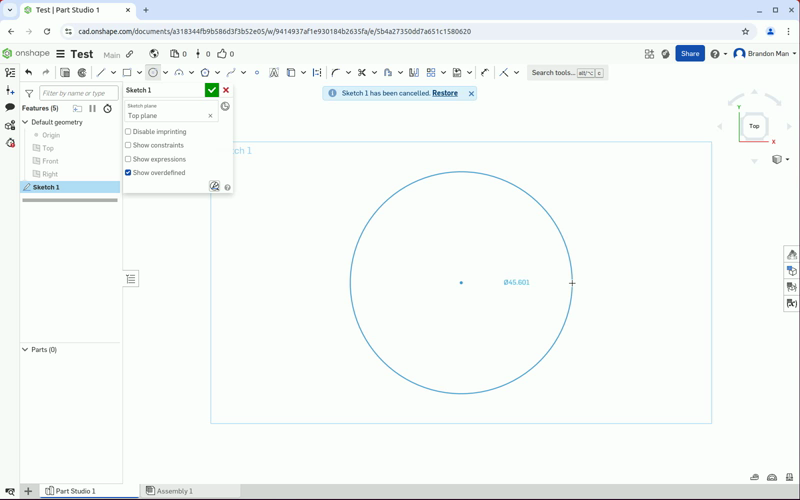
key(esc)
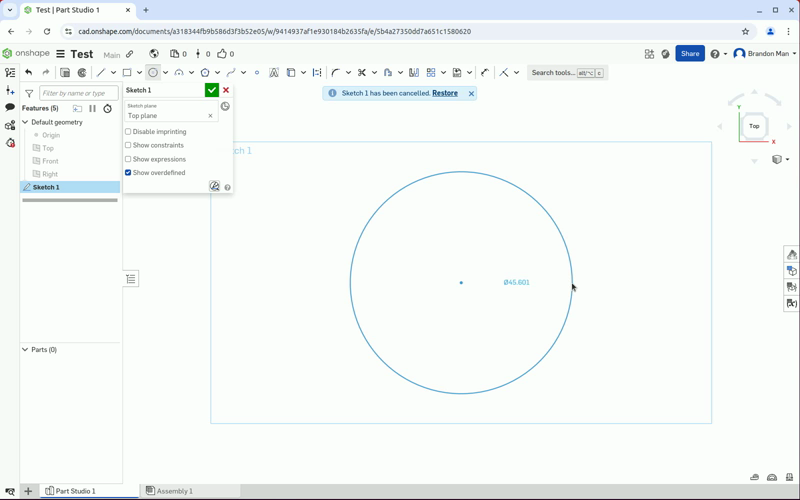
mouse_move(513, 245)
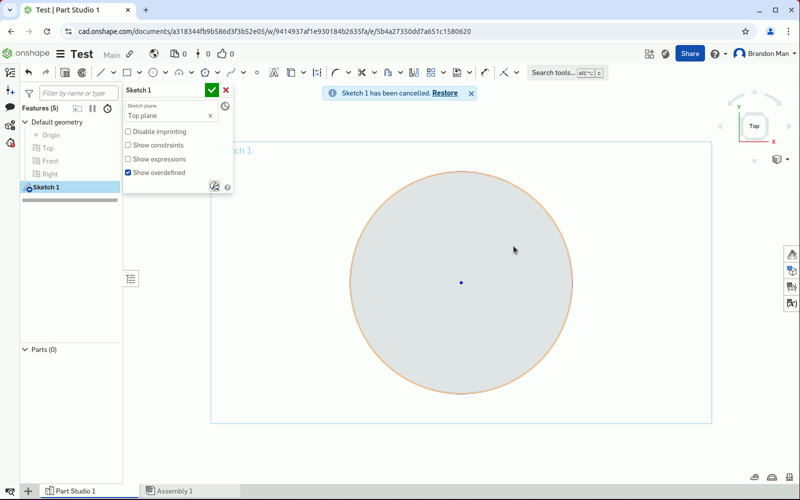
click(513, 245)
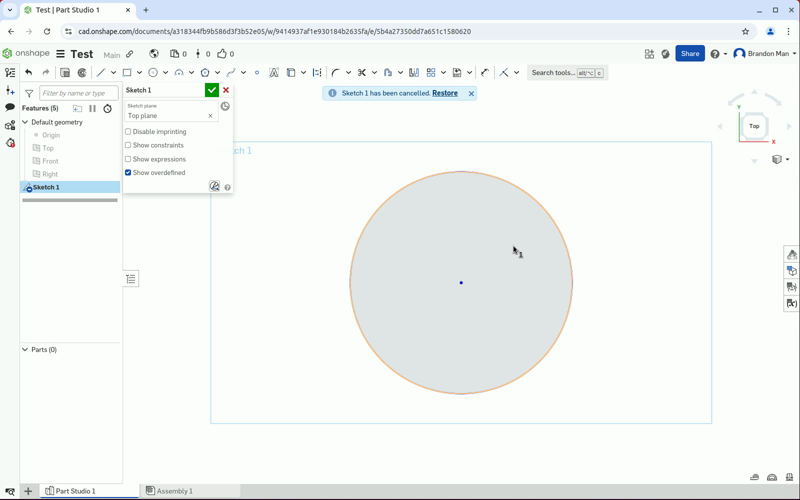
mouse_move(73, 352)
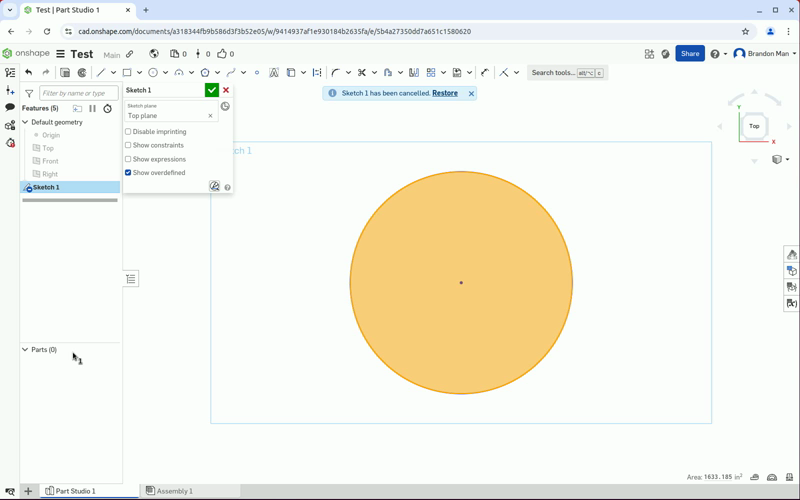
key(shift+y)
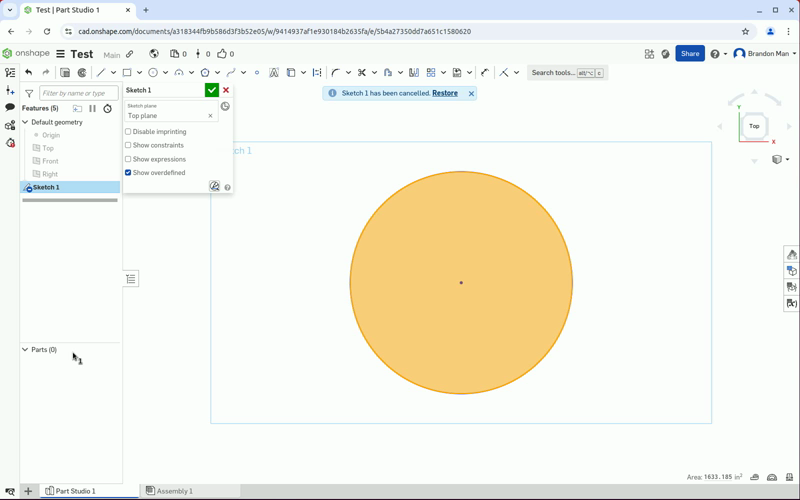
key(shift+e)
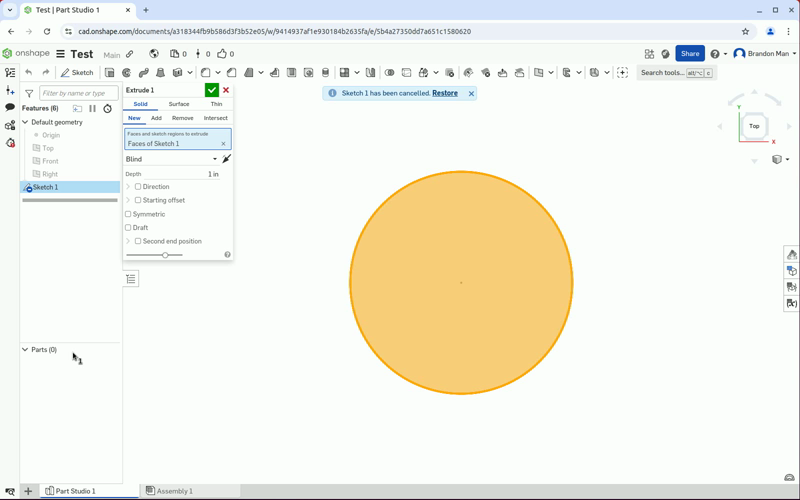
mouse_move(143, 106)
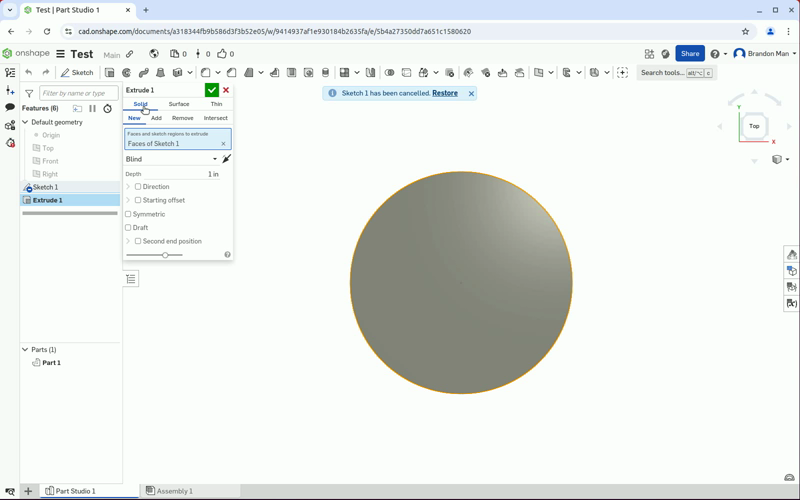
click(143, 106)
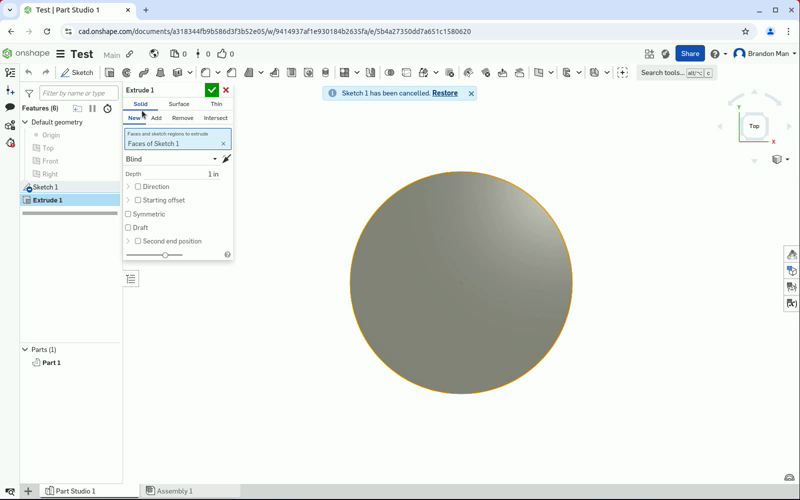
mouse_move(137, 120)
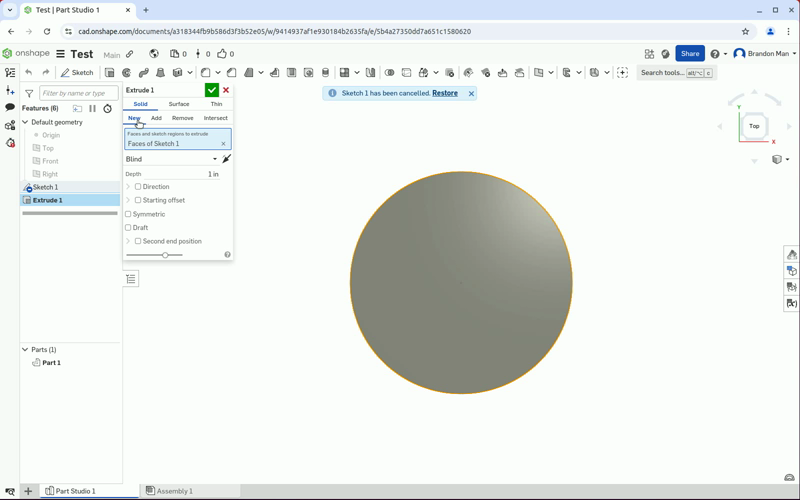
click(137, 120)
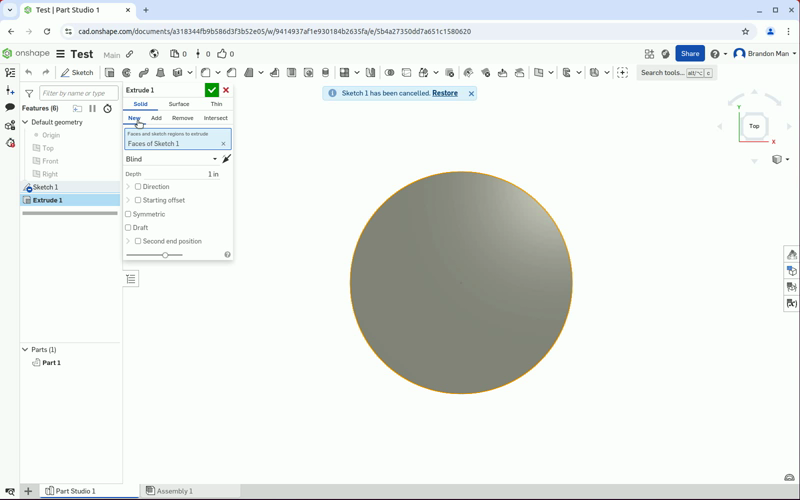
key(tab, 4)
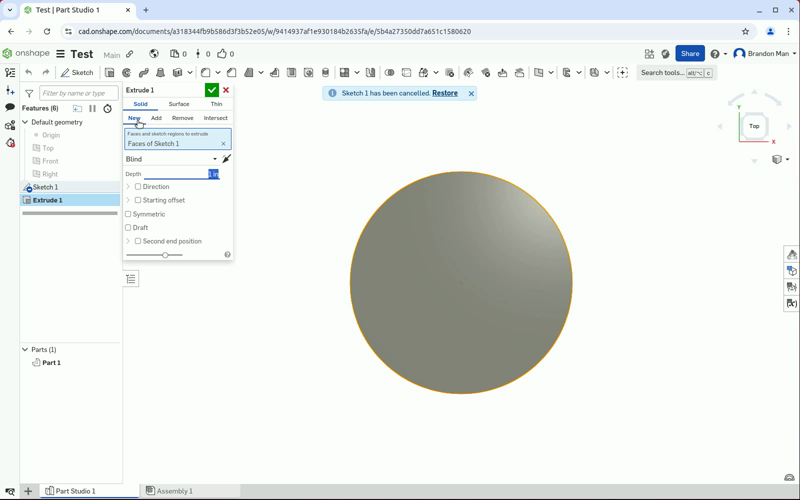
text(6.258)
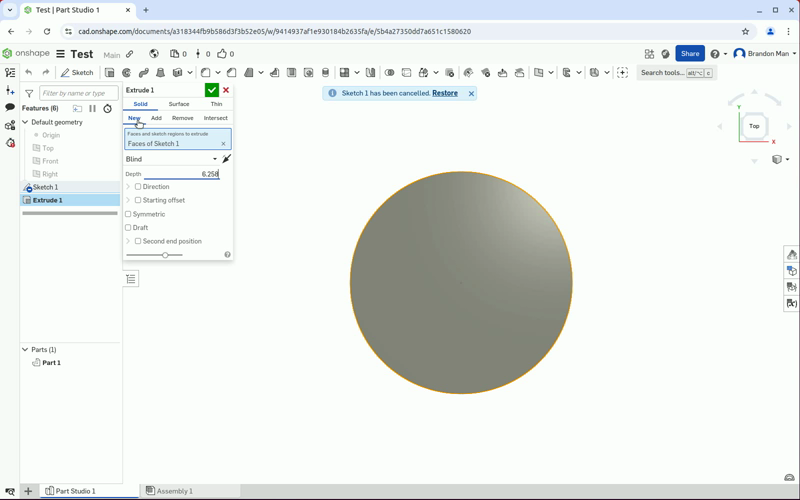
key(enter)
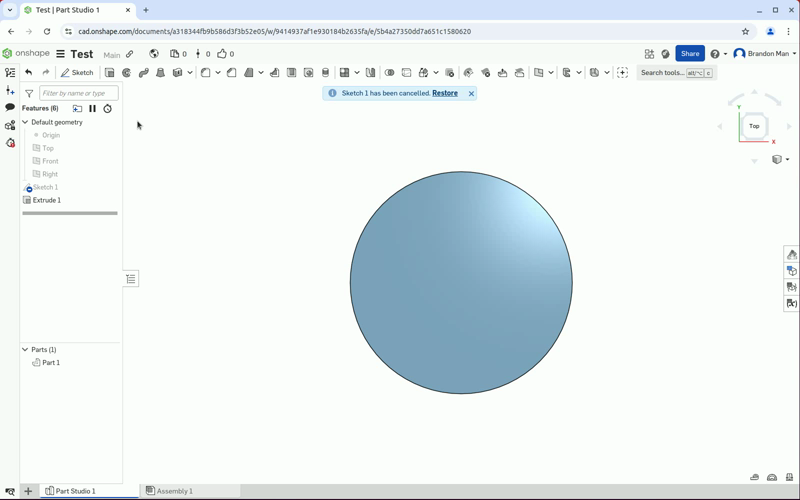
key(shift+h)
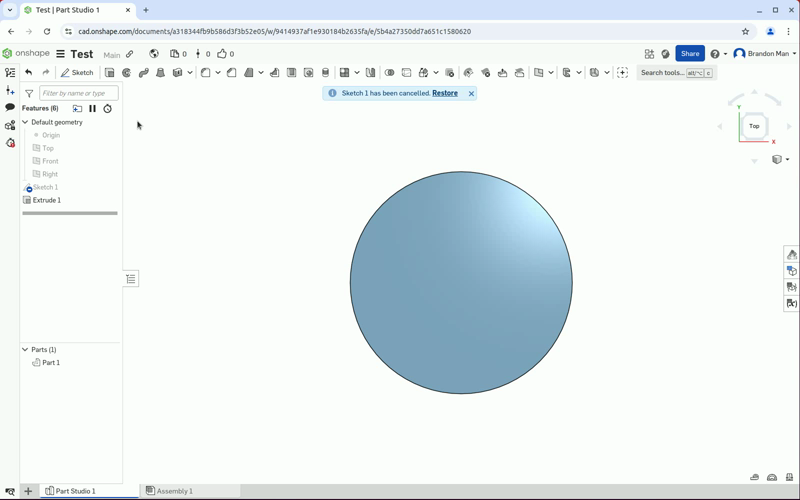
key(shift+h)
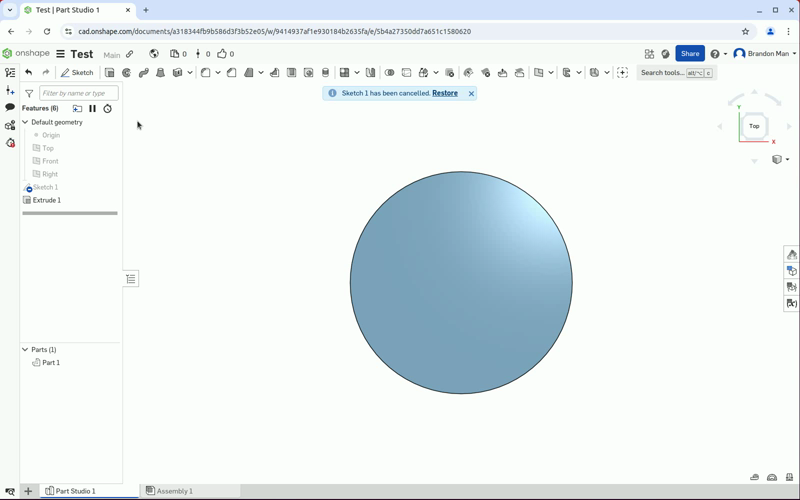
mouse_move(73, 189)
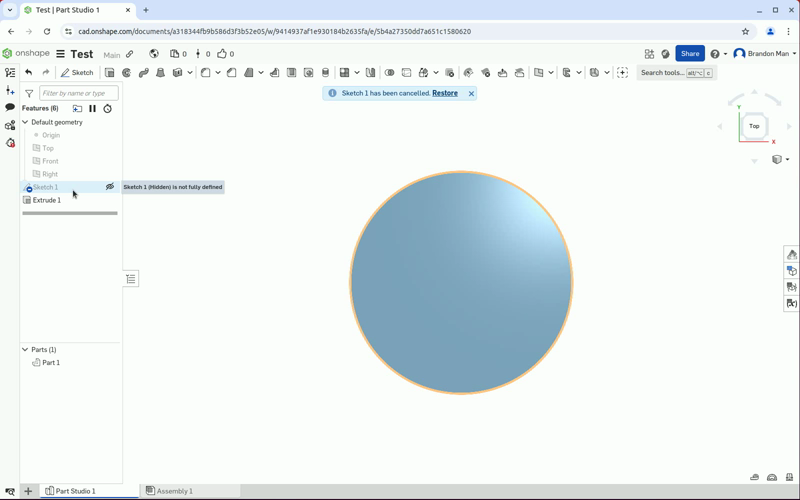
click(73, 189)
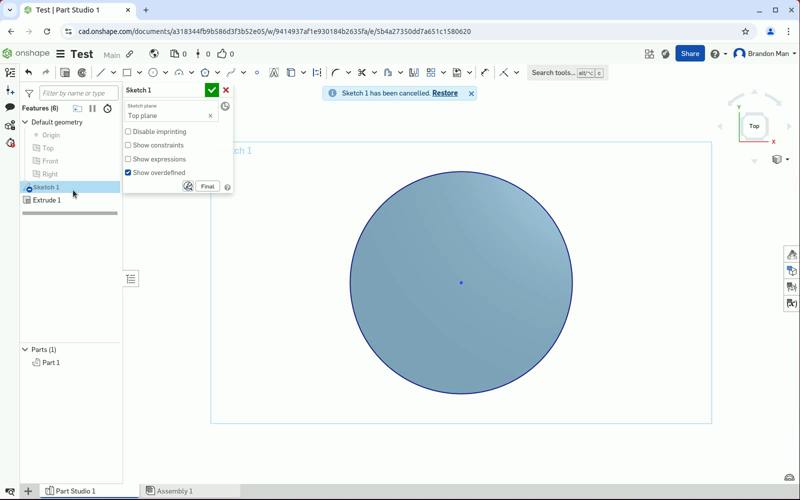
mouse_move(229, 92)
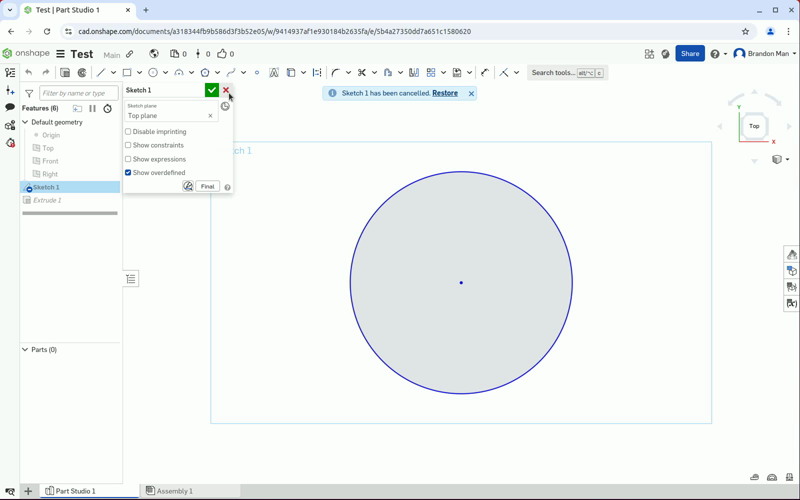
click(229, 92)
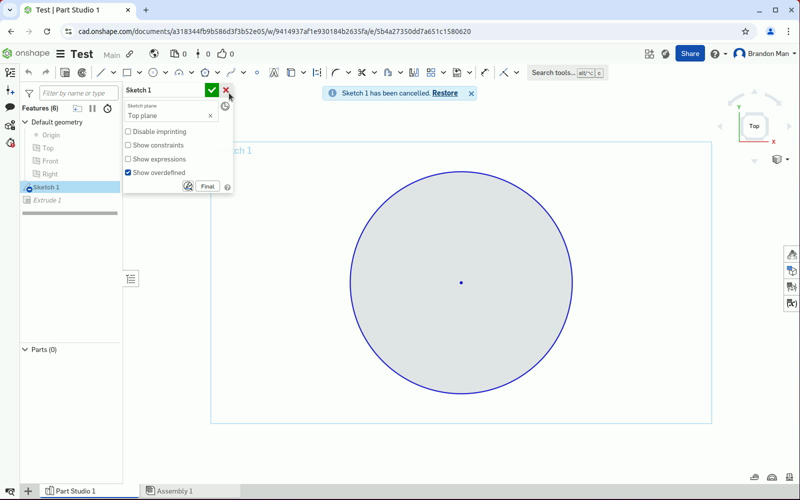
key(shift+s)
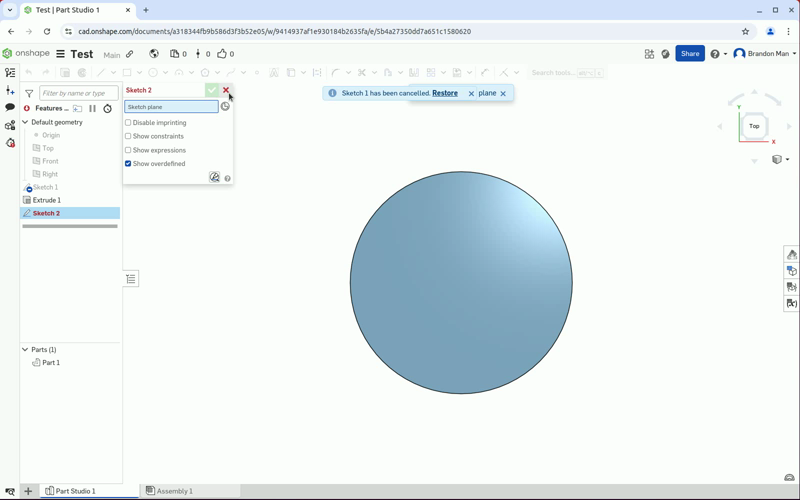
mouse_move(73, 150)
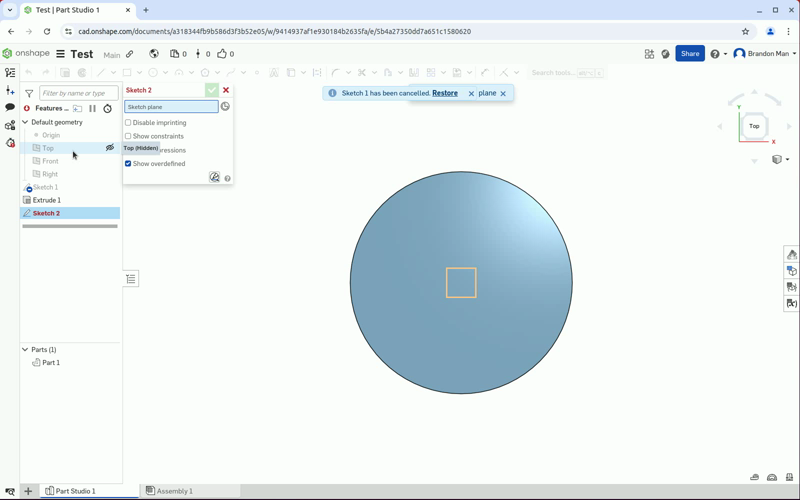
click(73, 150)
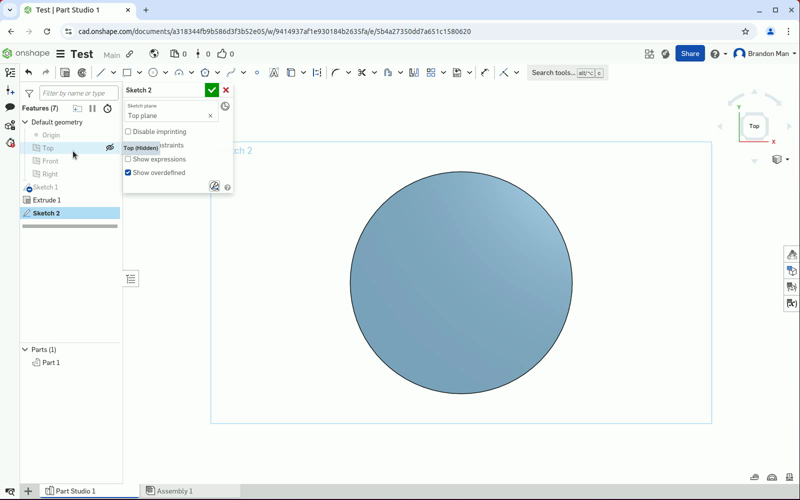
mouse_move(73, 352)
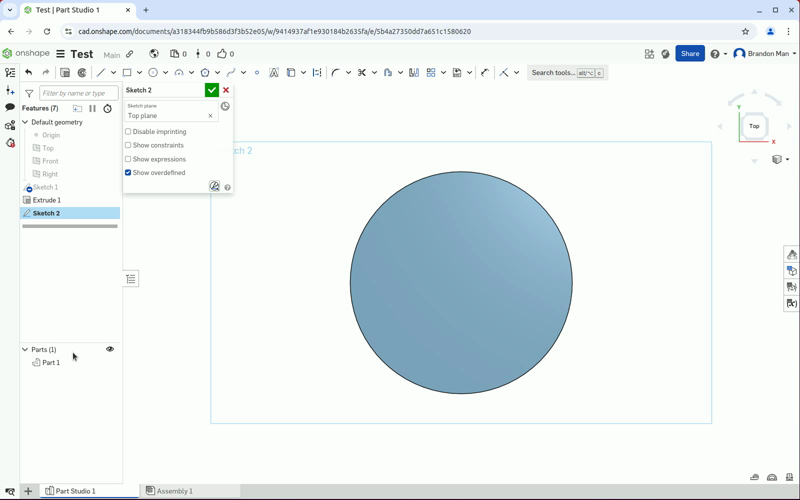
key(y)
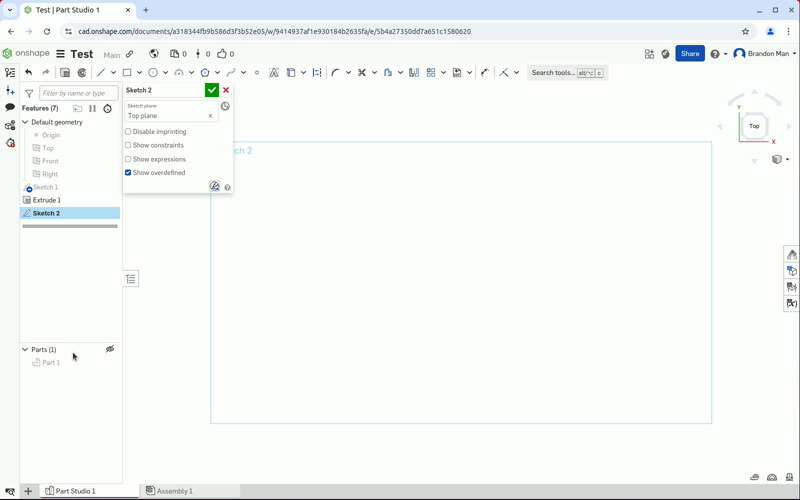
key(l)
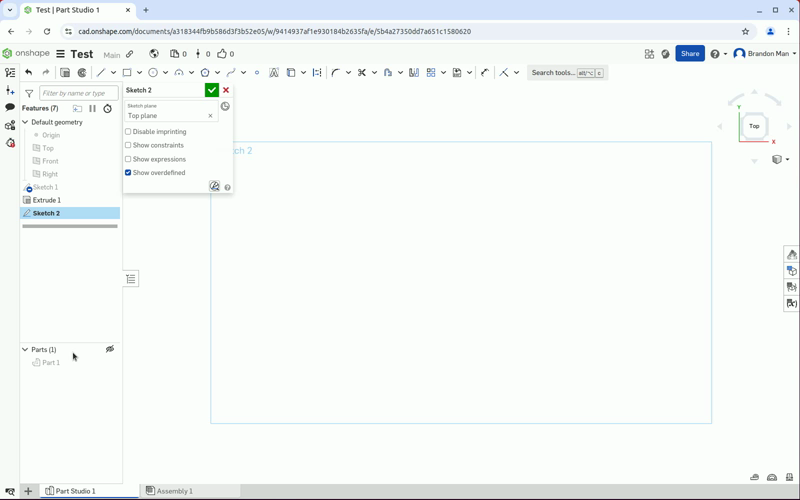
key_down(shift)
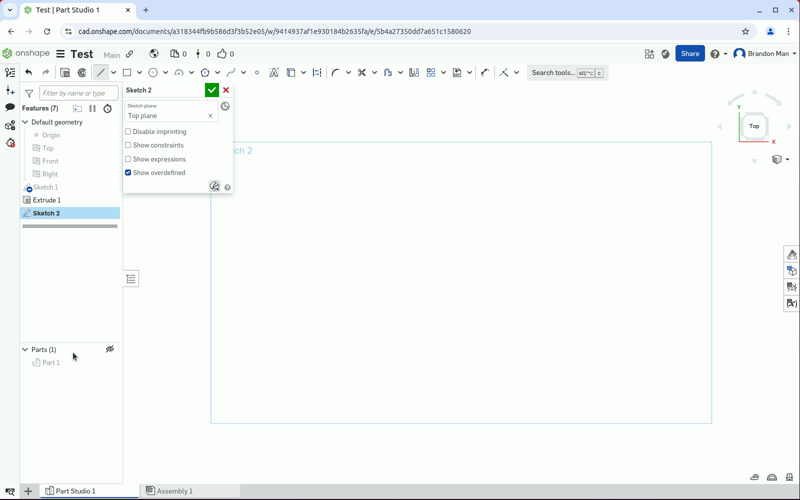
mouse_move(405, 297)
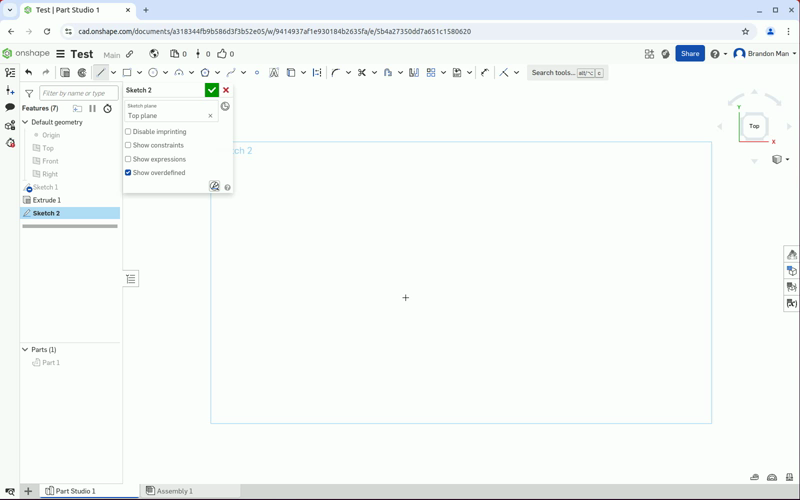
click(405, 297)
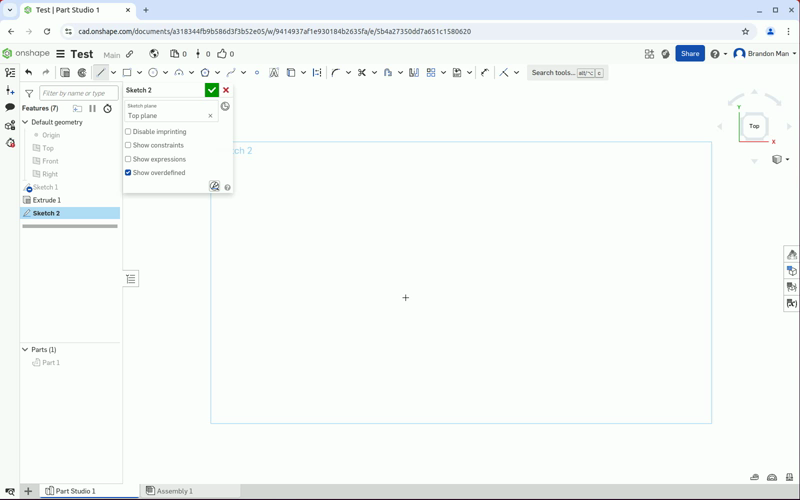
key_up(shift)
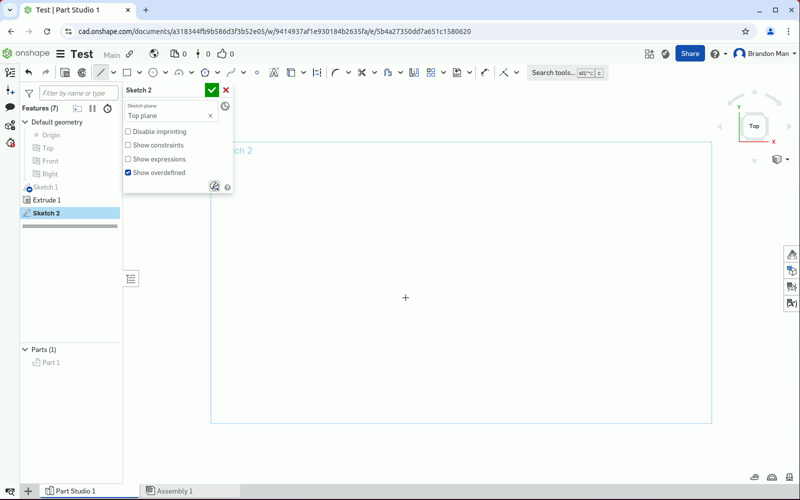
key_down(shift)
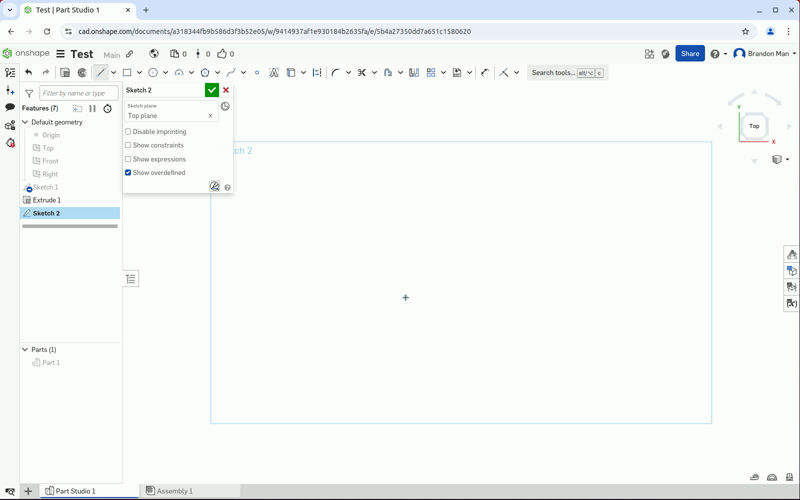
mouse_move(435, 297)
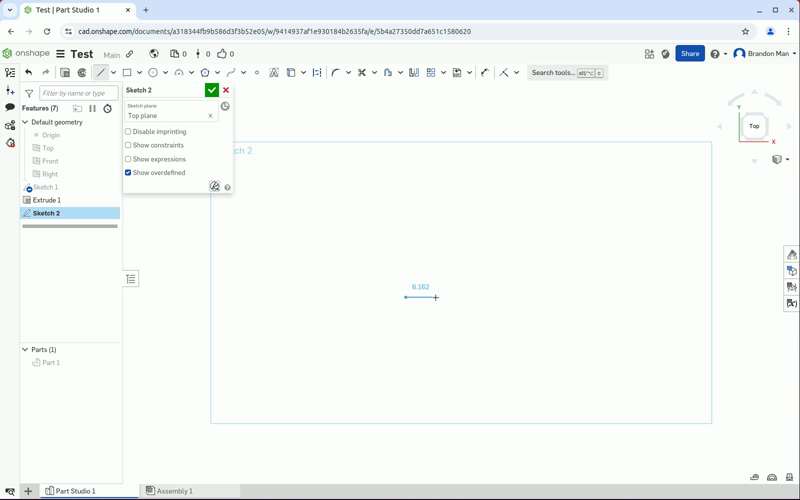
mouse_move(447, 297)
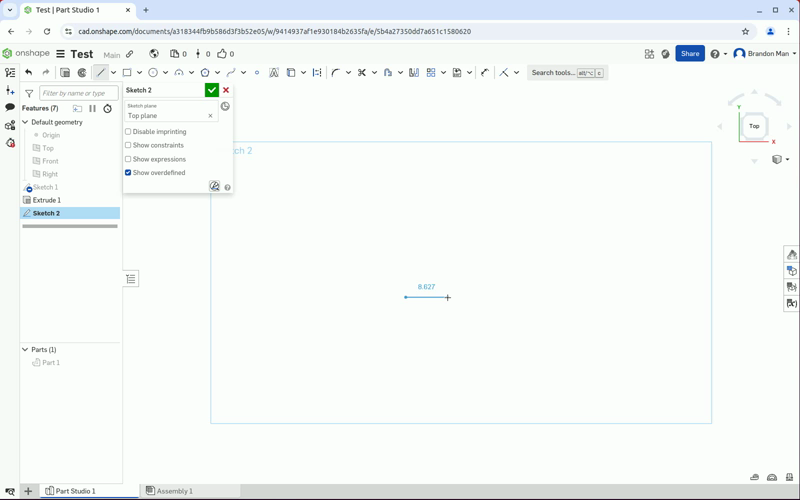
click(447, 297)
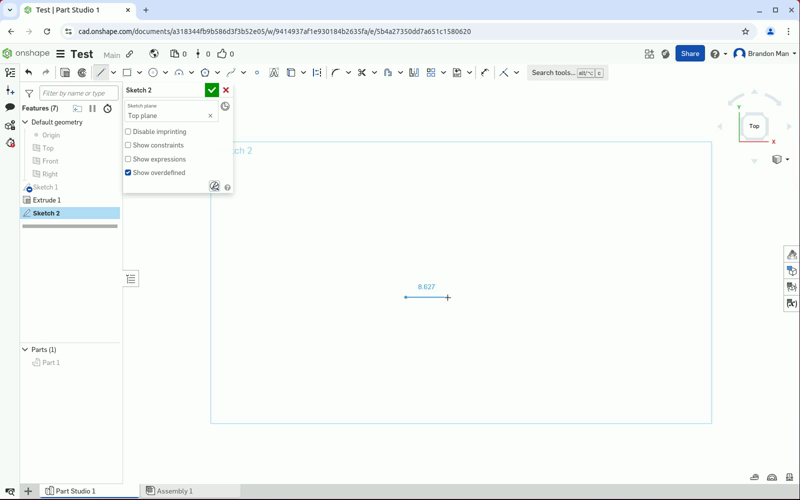
key_up(shift)
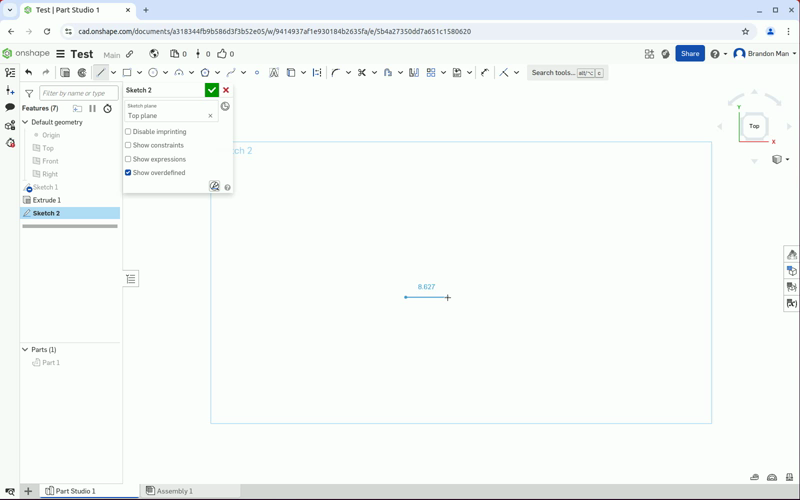
key_down(shift)
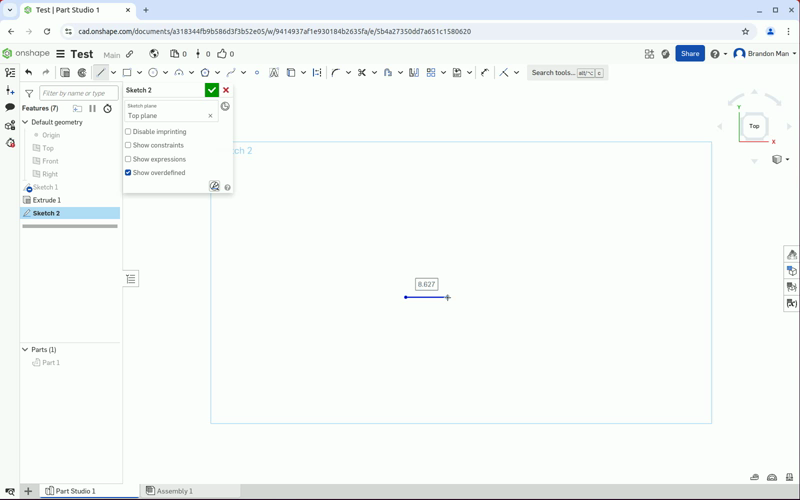
mouse_move(477, 297)
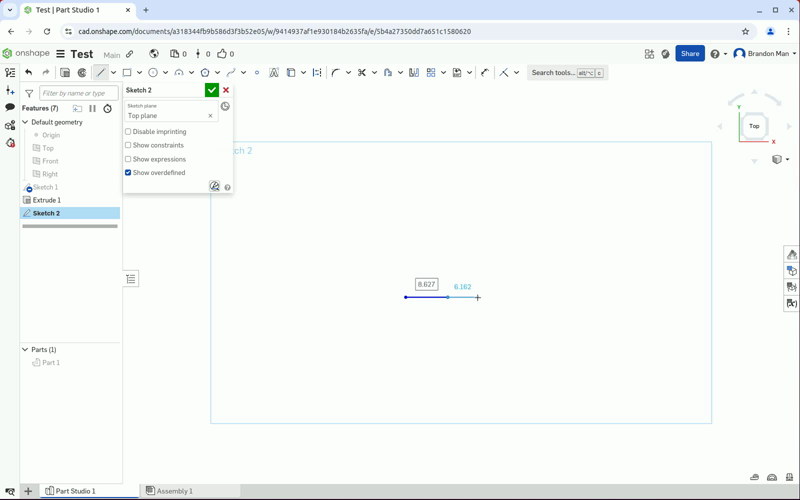
mouse_move(447, 339)
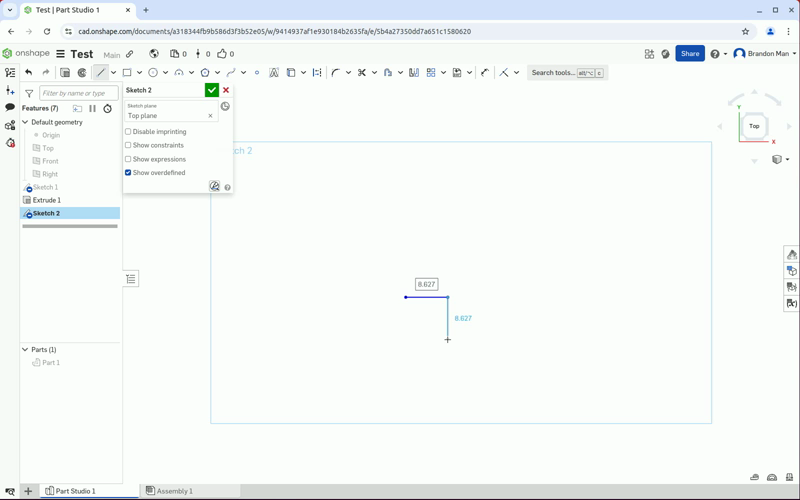
click(447, 339)
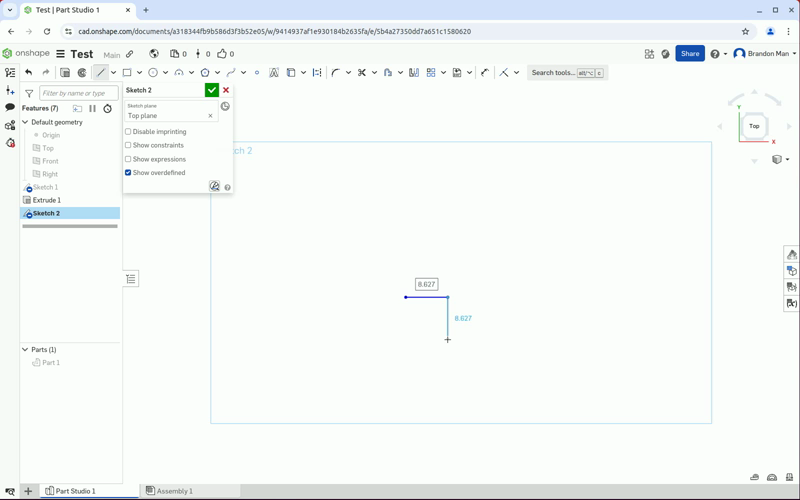
key_up(shift)
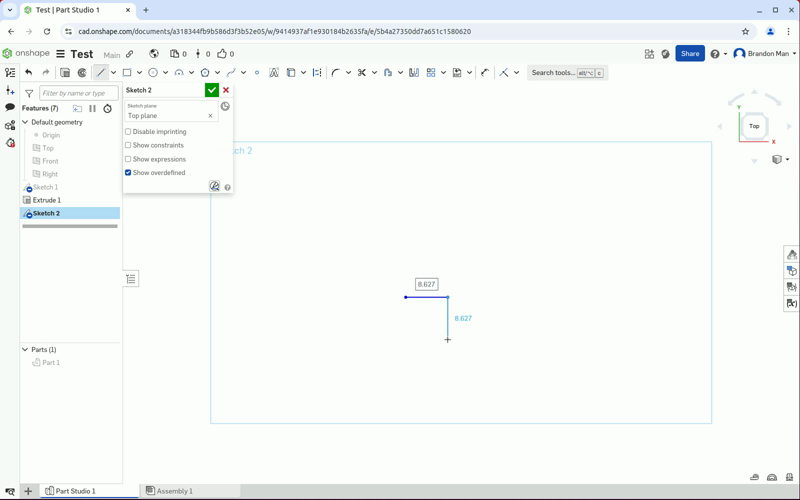
key_down(shift)
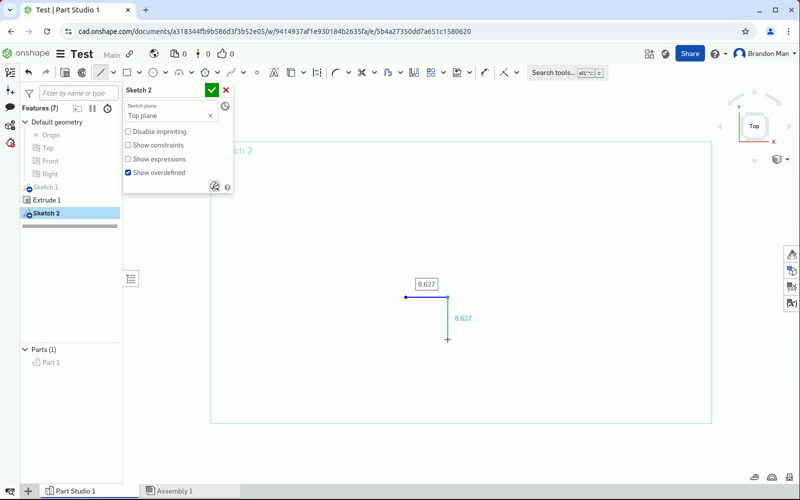
mouse_move(477, 339)
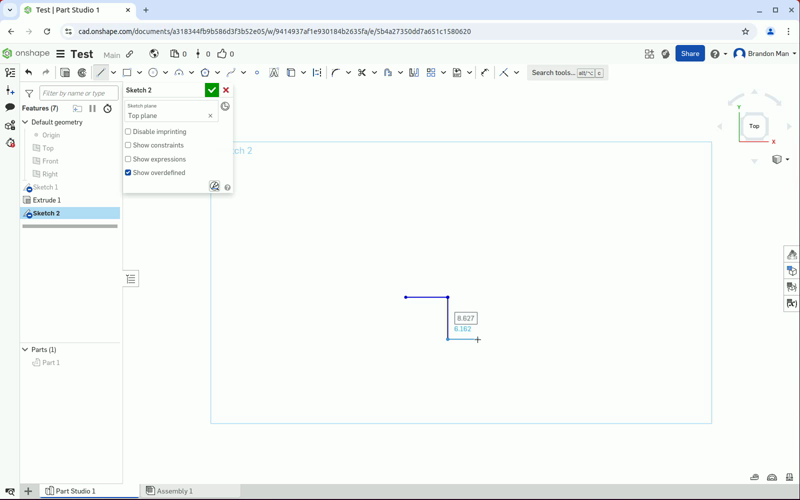
mouse_move(474, 339)
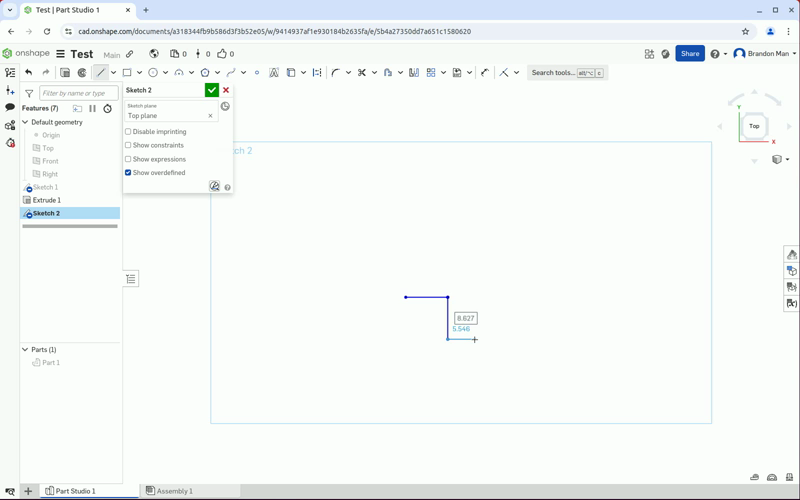
click(474, 339)
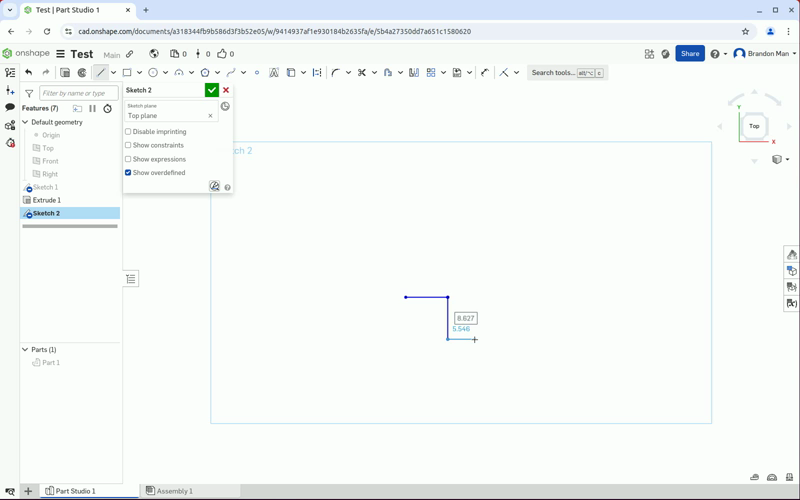
key_up(shift)
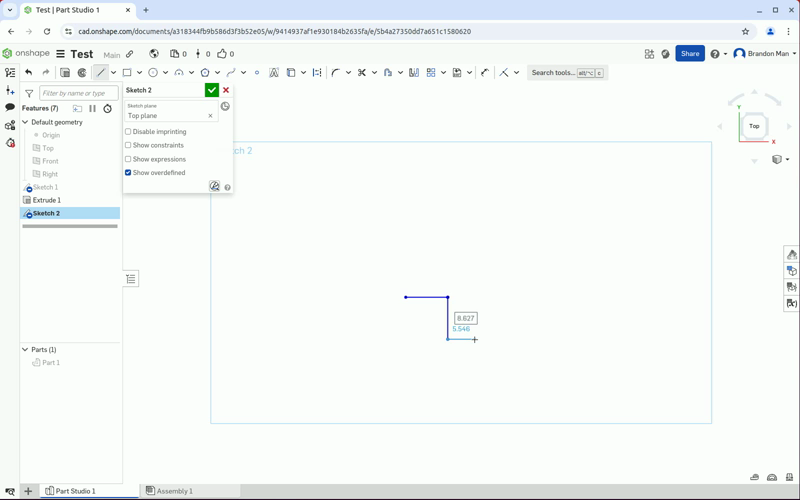
key_down(shift)
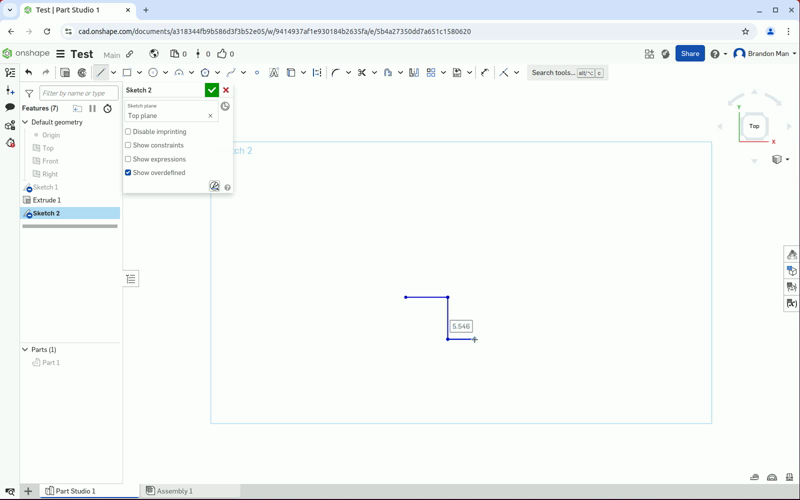
mouse_move(504, 339)
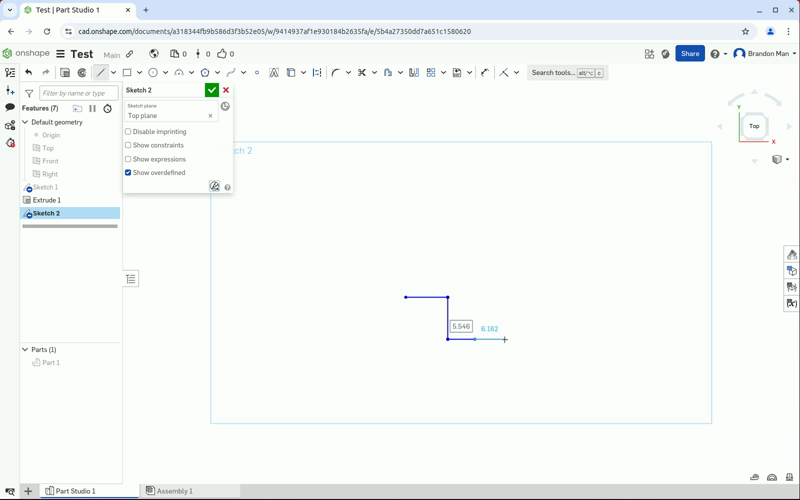
mouse_move(474, 297)
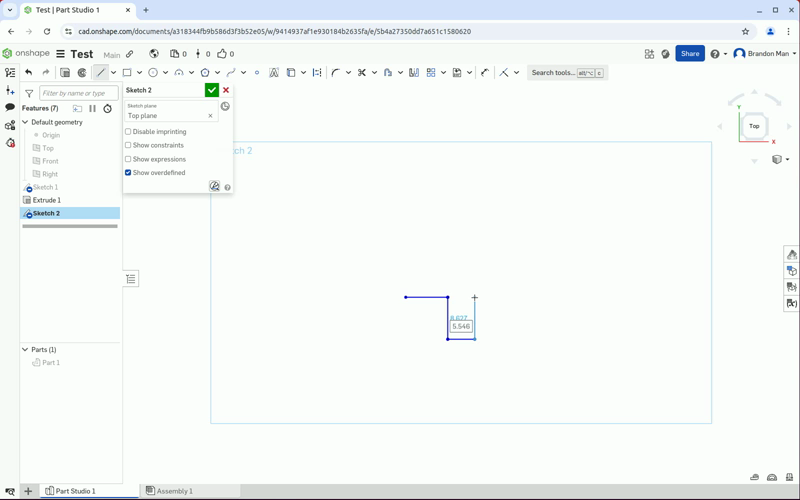
click(474, 297)
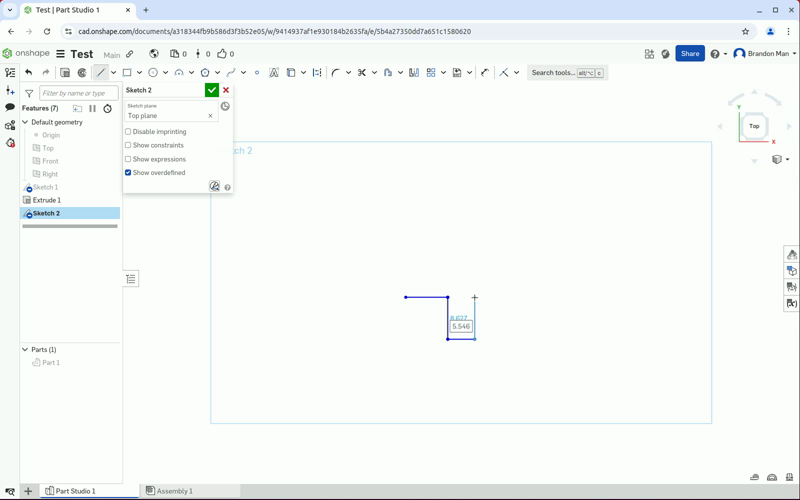
key_up(shift)
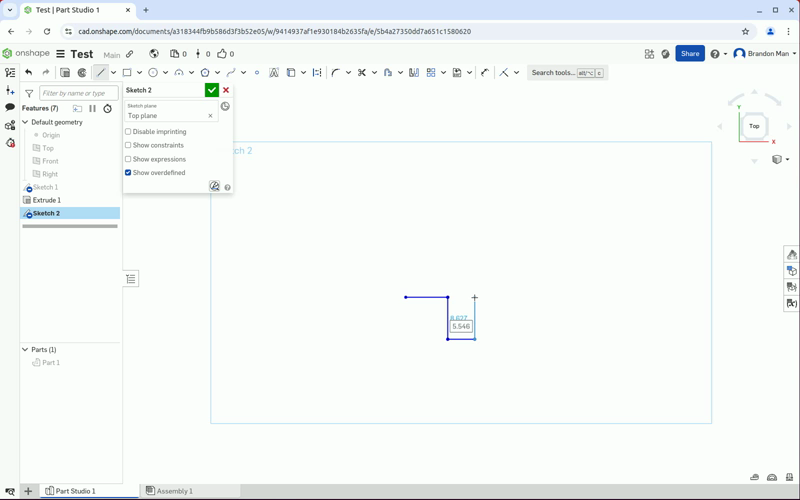
key_down(shift)
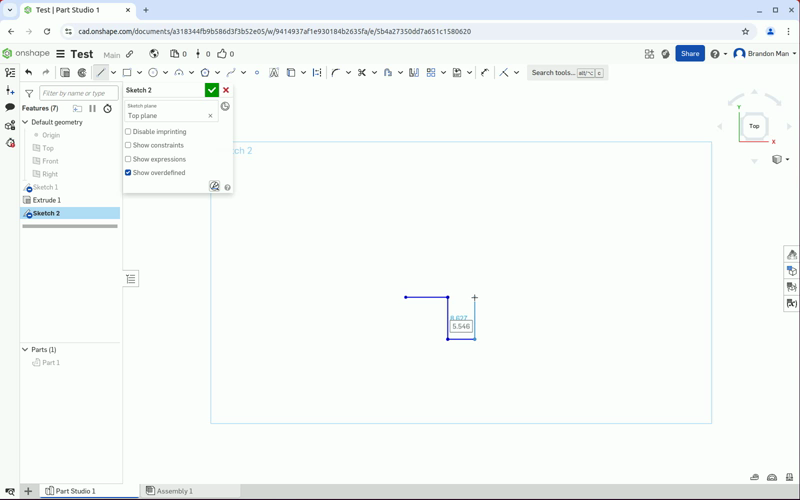
mouse_move(504, 297)
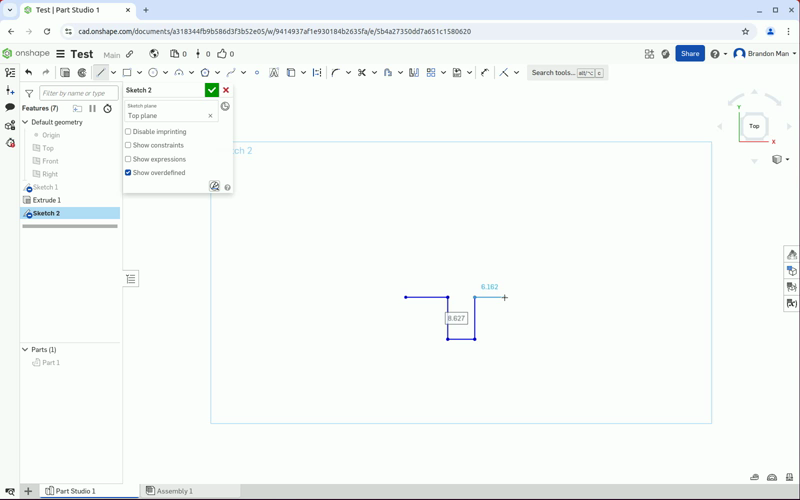
mouse_move(517, 297)
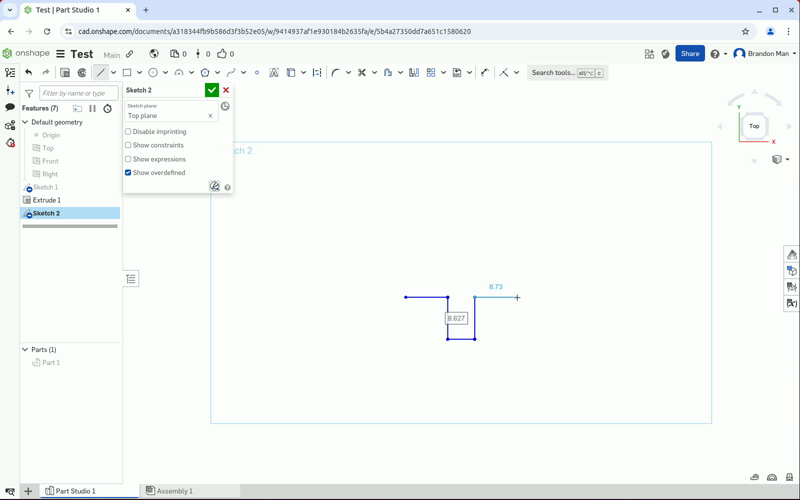
click(517, 297)
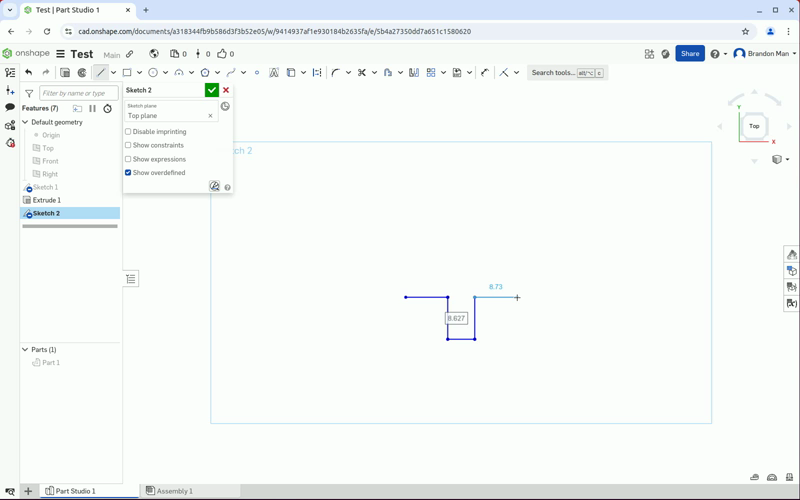
key_up(shift)
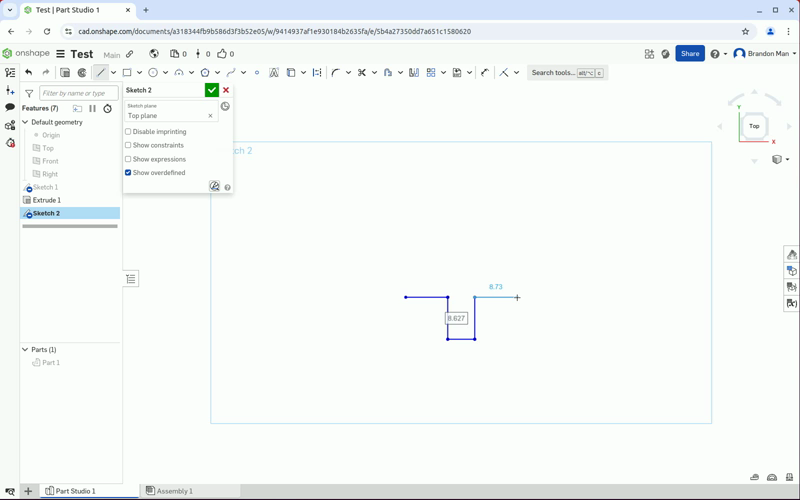
key_down(shift)
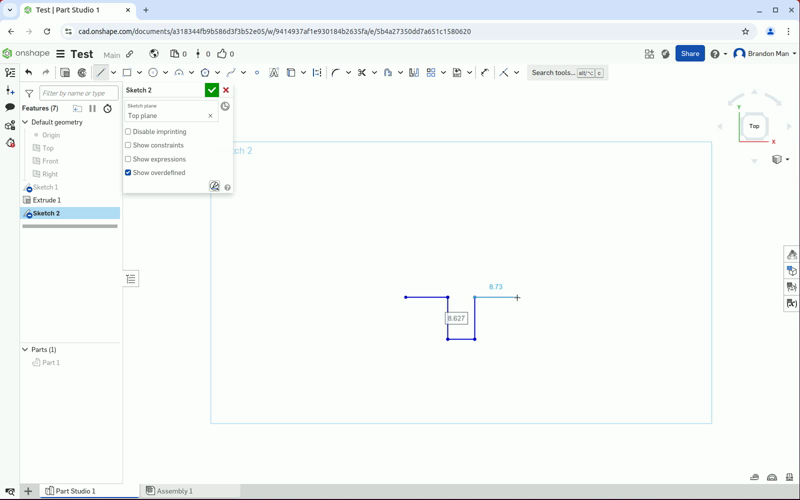
mouse_move(547, 297)
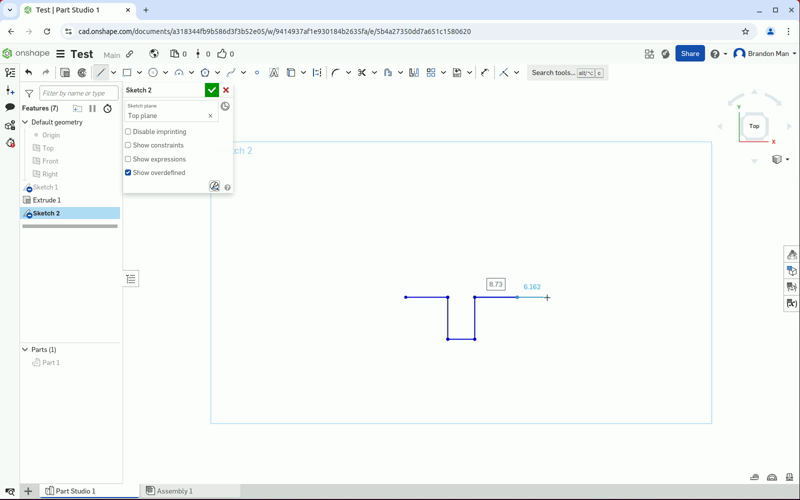
mouse_move(517, 270)
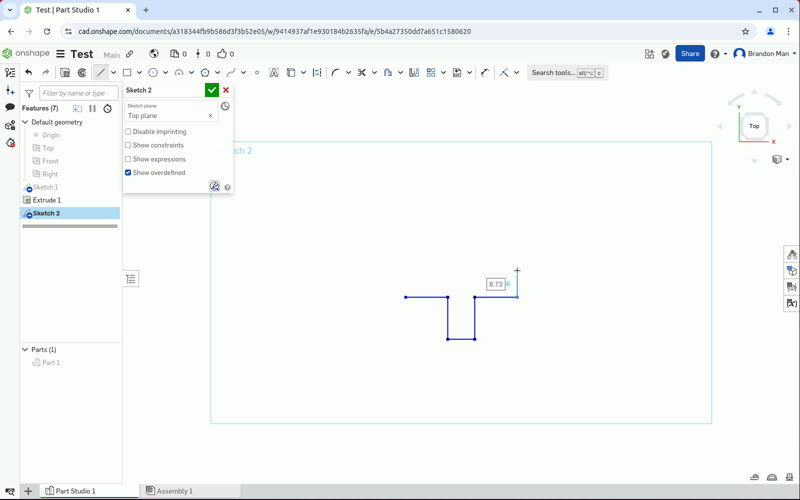
click(517, 270)
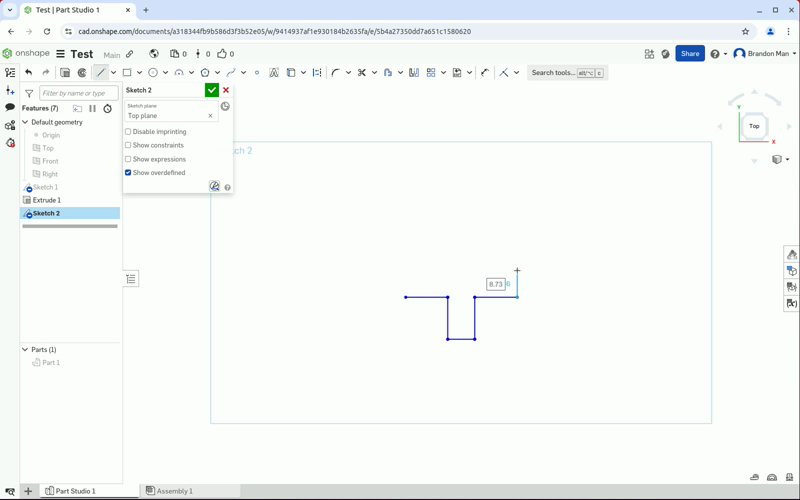
key_up(shift)
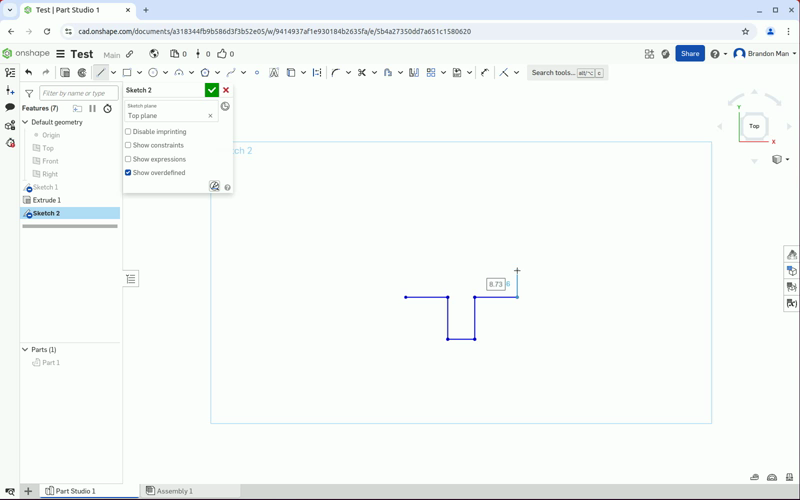
key_down(shift)
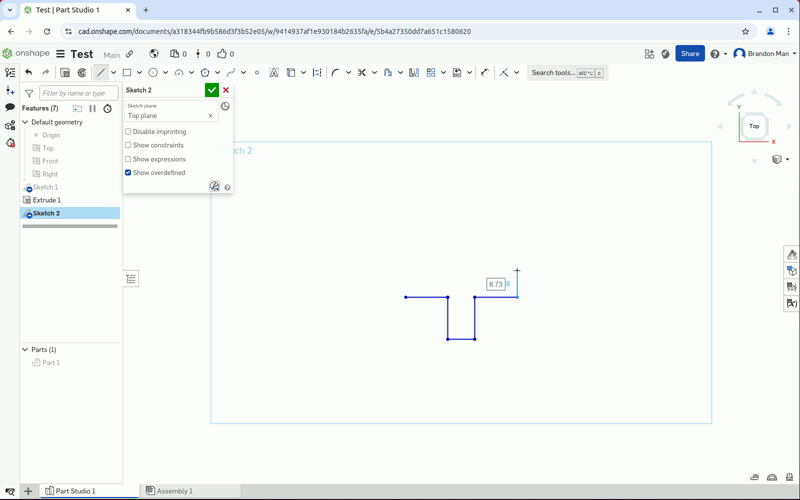
mouse_move(547, 270)
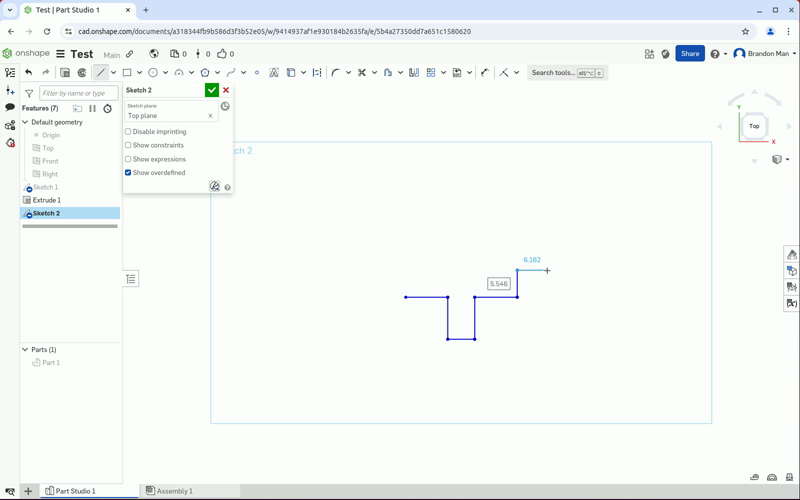
mouse_move(474, 270)
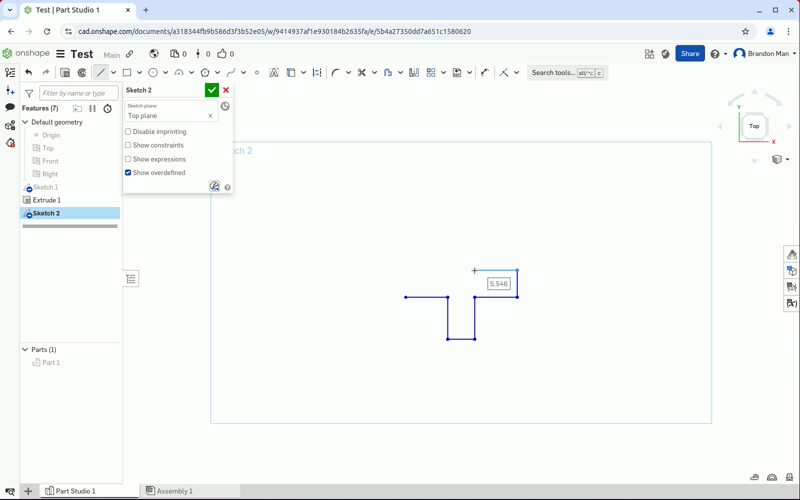
click(474, 270)
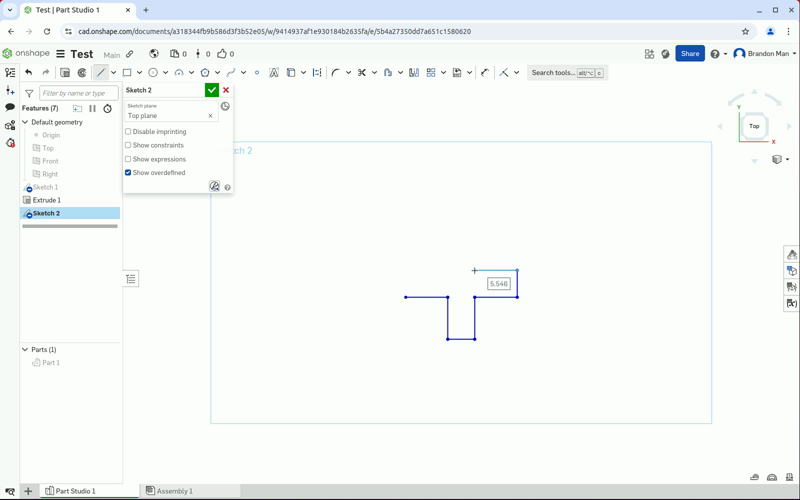
key_up(shift)
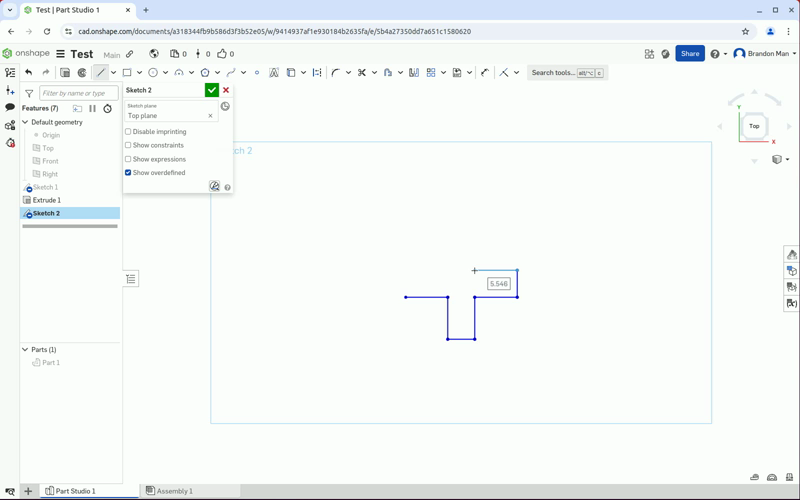
key_down(shift)
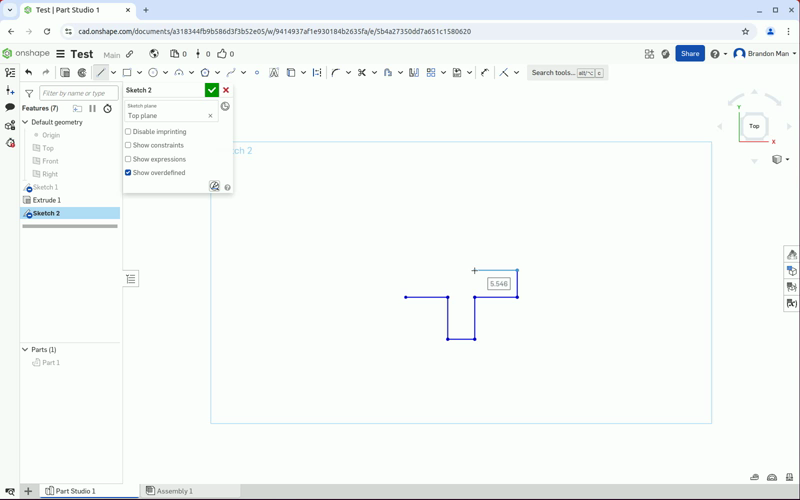
mouse_move(504, 270)
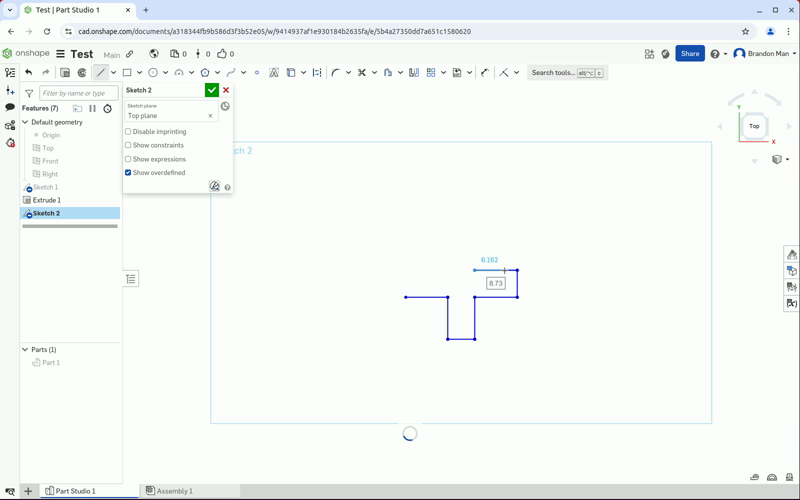
mouse_move(474, 228)
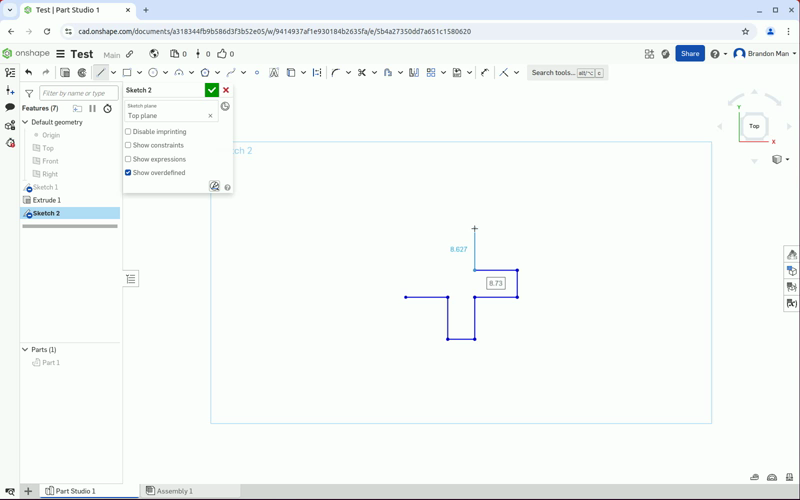
click(474, 228)
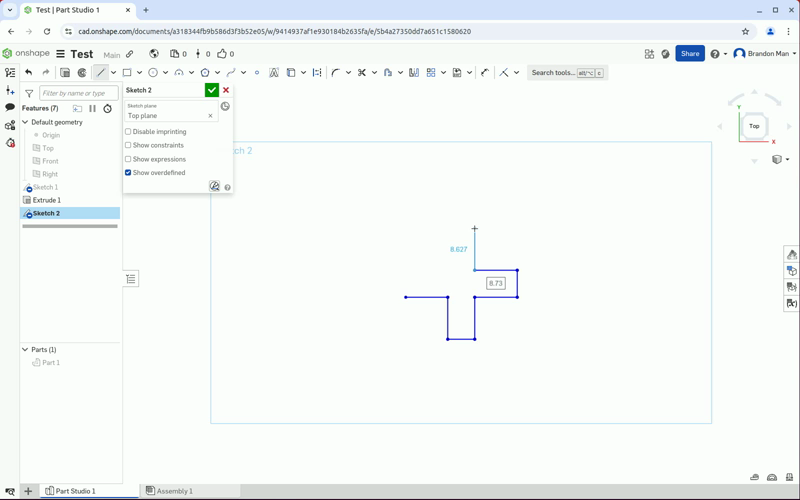
key_up(shift)
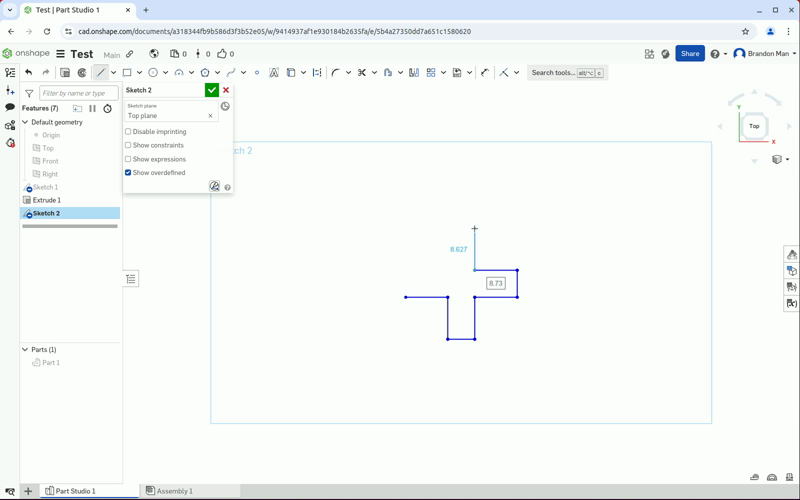
key_down(shift)
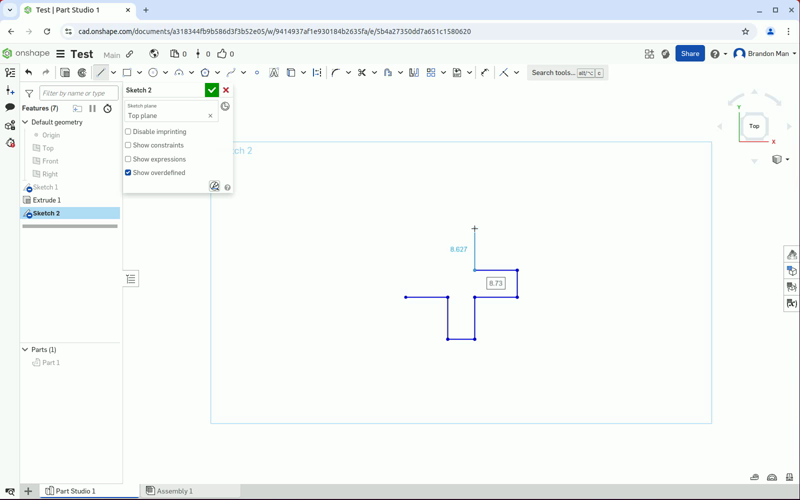
mouse_move(504, 228)
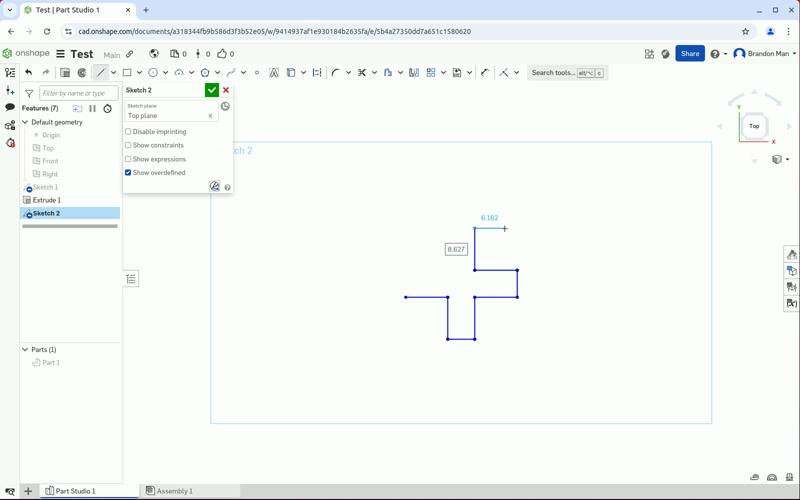
mouse_move(447, 228)
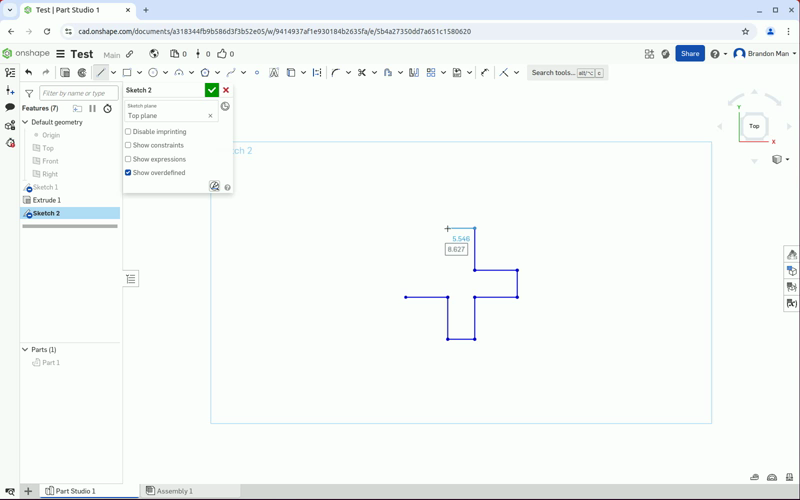
click(447, 228)
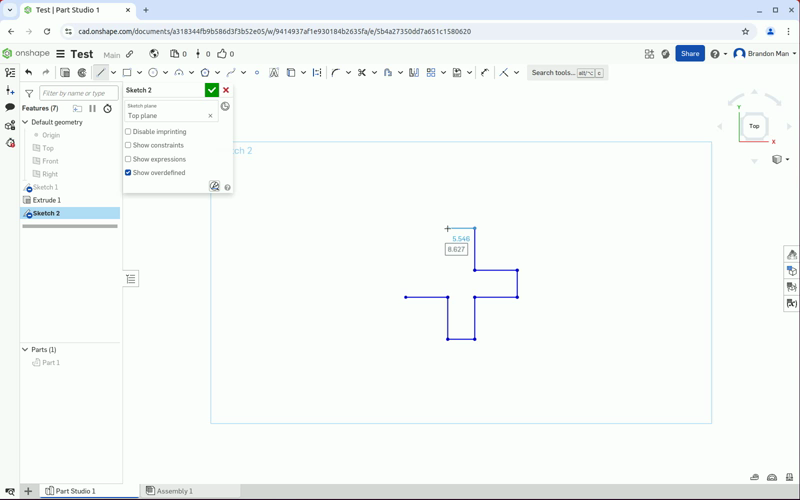
key_up(shift)
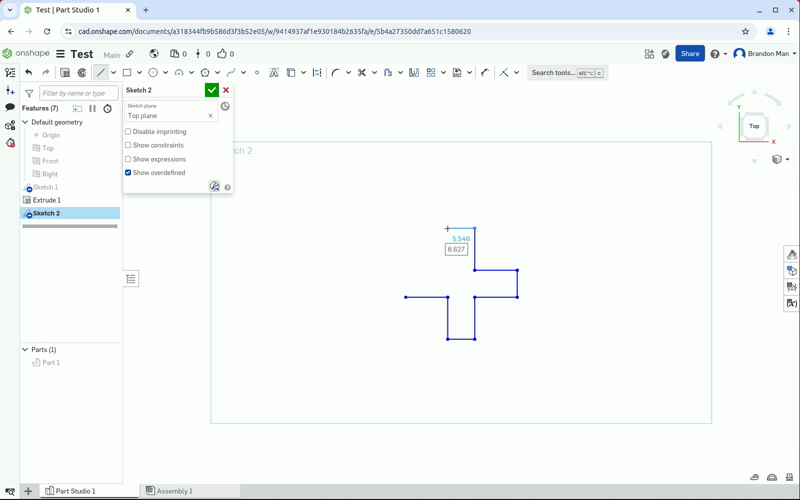
key_down(shift)
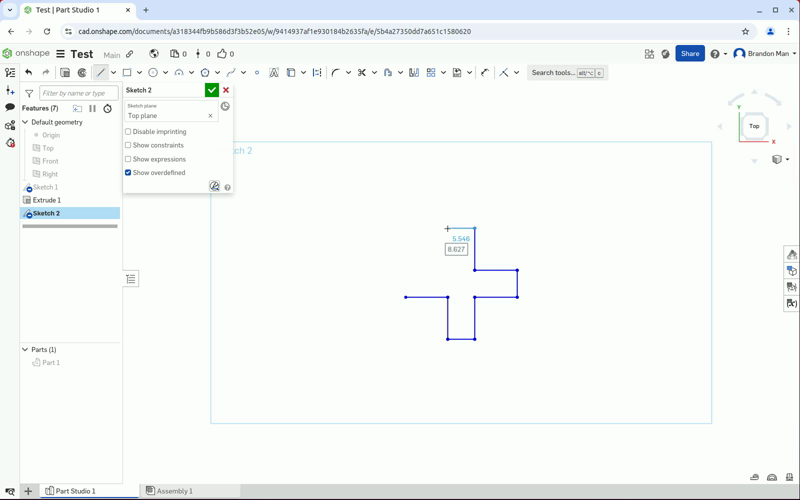
mouse_move(477, 228)
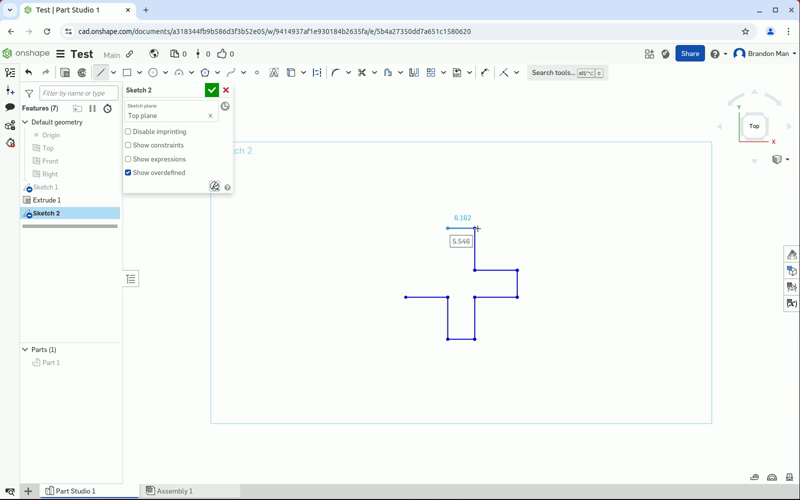
mouse_move(447, 270)
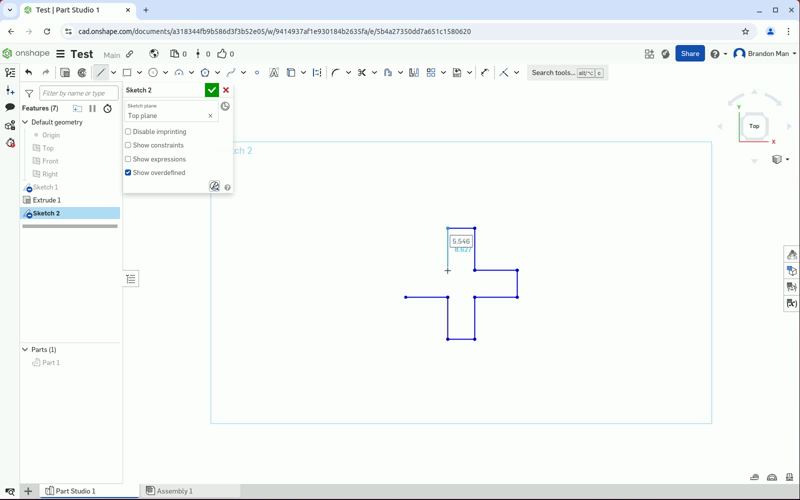
click(447, 270)
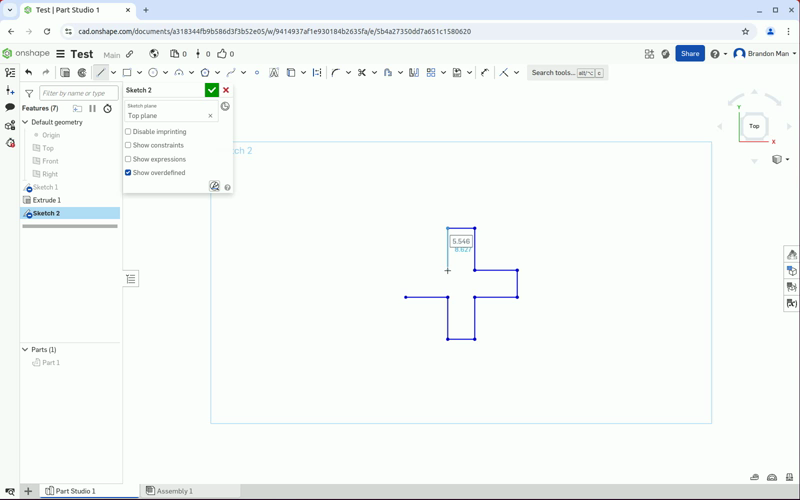
key_up(shift)
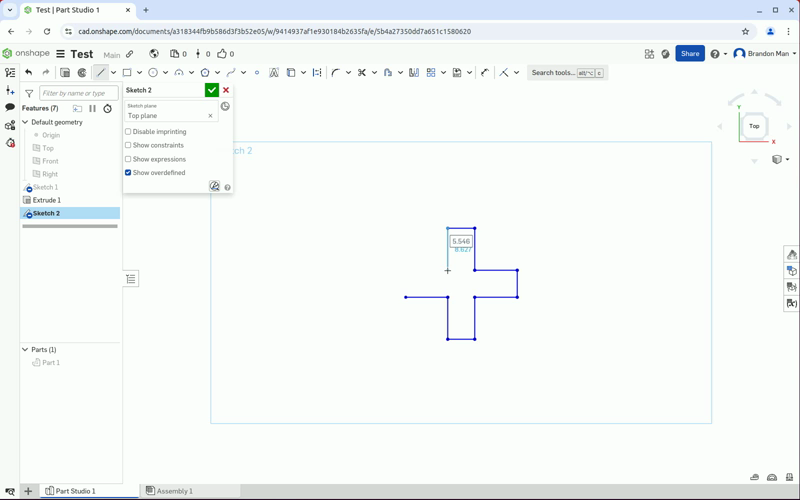
key_down(shift)
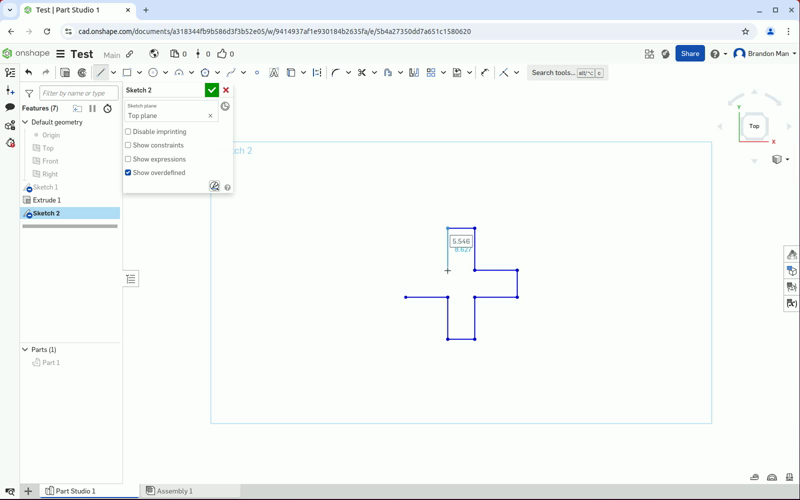
mouse_move(477, 270)
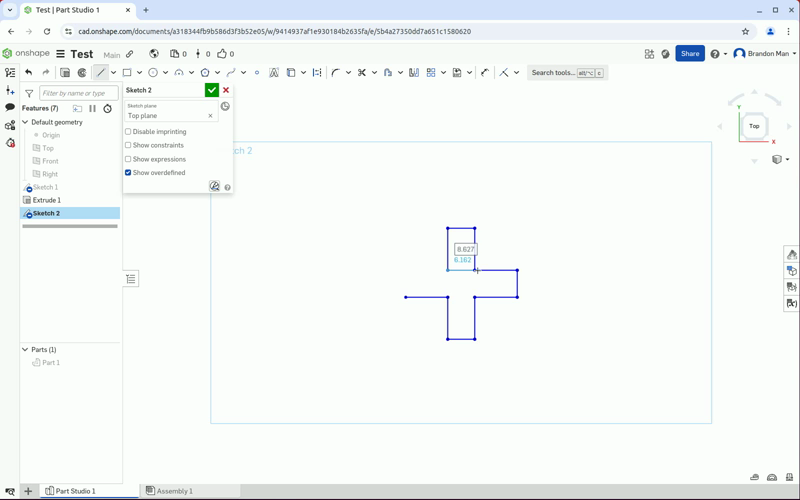
mouse_move(405, 270)
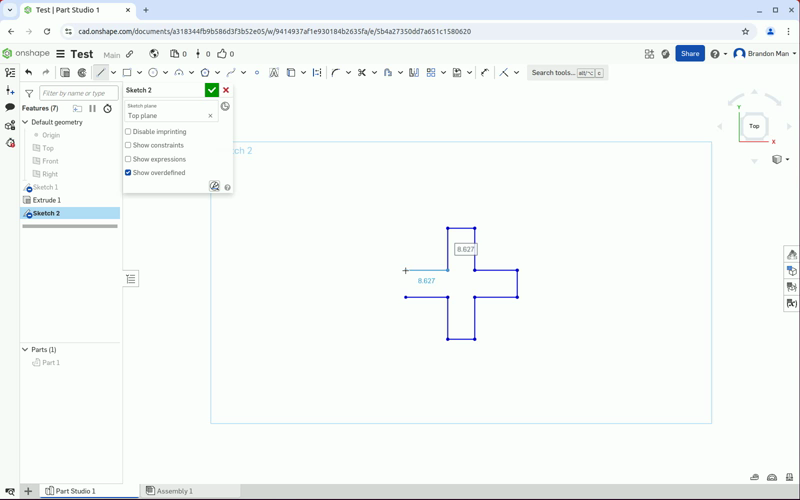
click(405, 270)
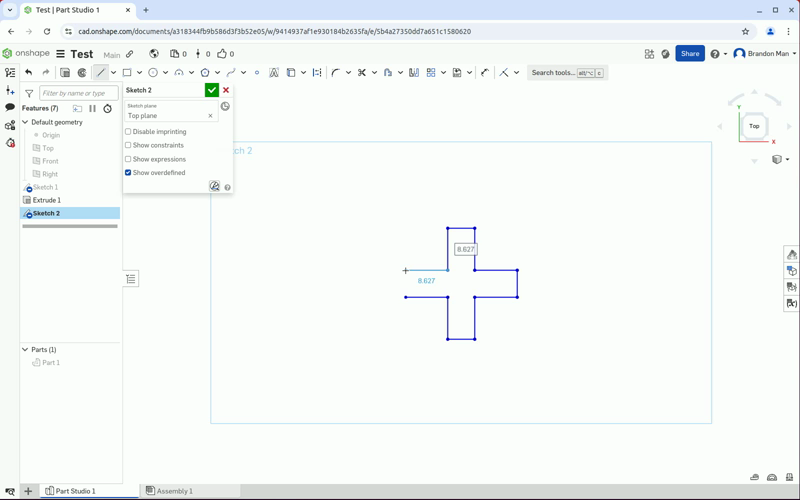
key_up(shift)
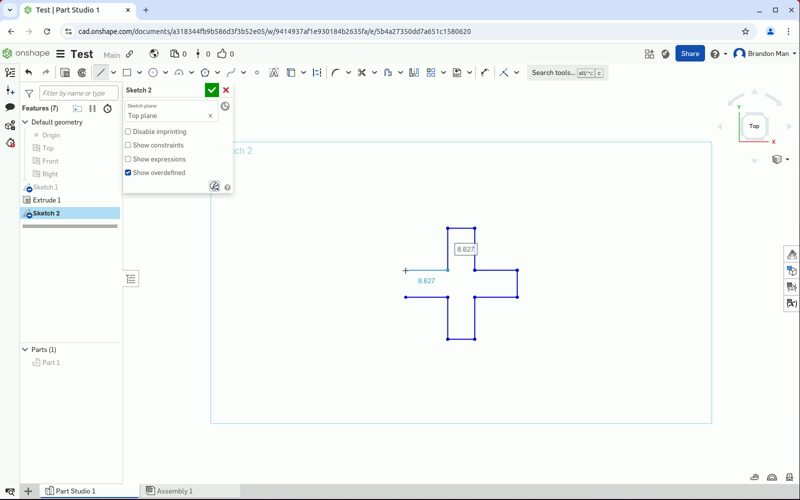
mouse_move(435, 270)
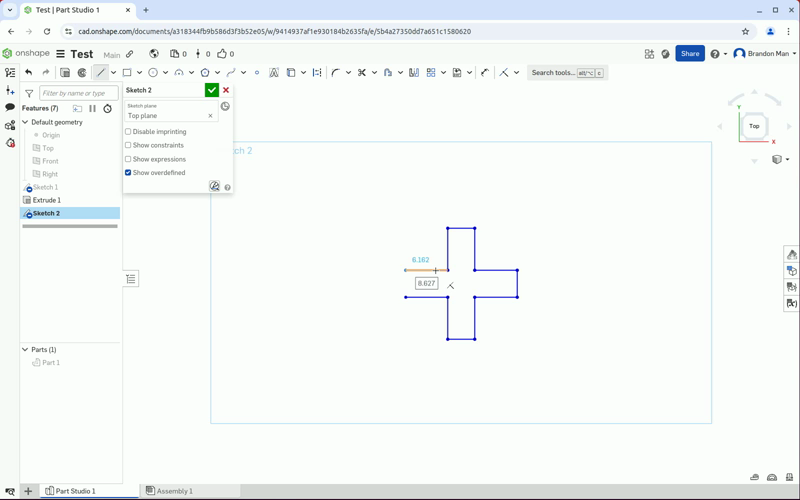
key_down(shift)
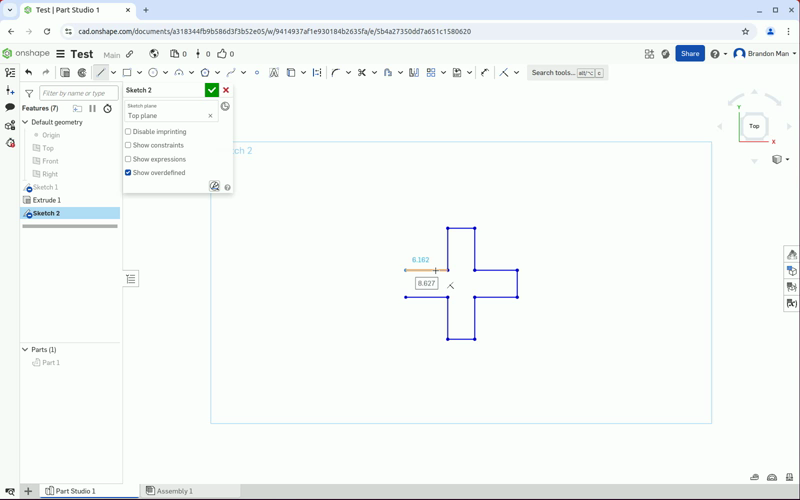
mouse_move(405, 297)
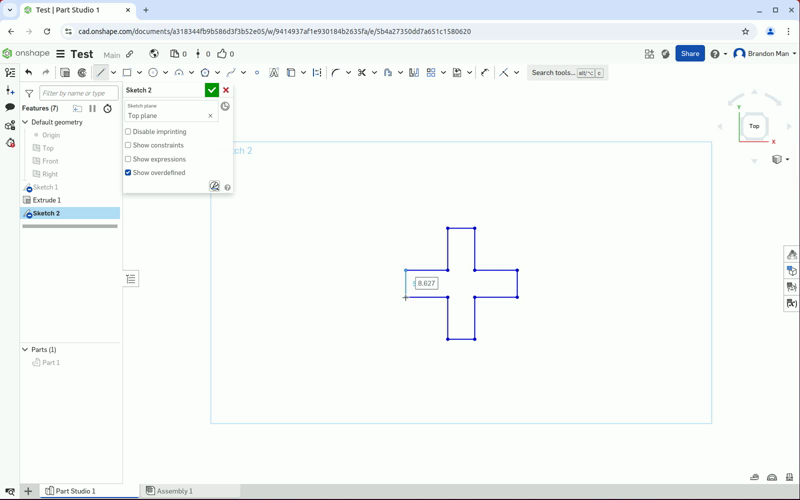
key_up(shift)
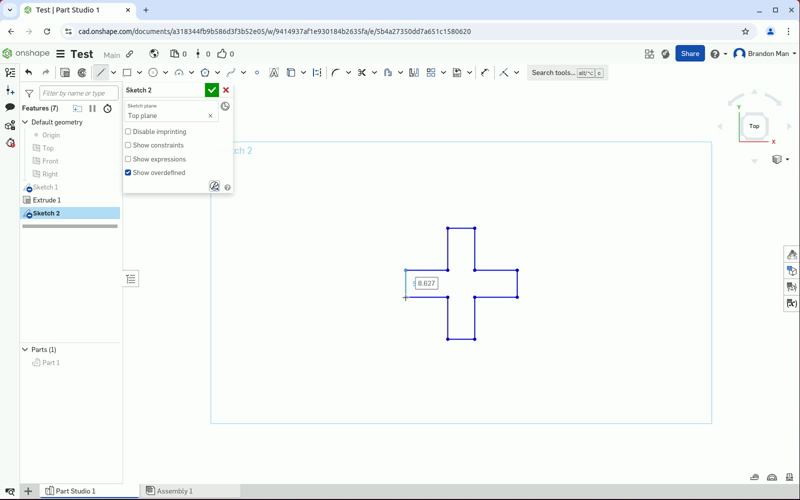
click(405, 297)
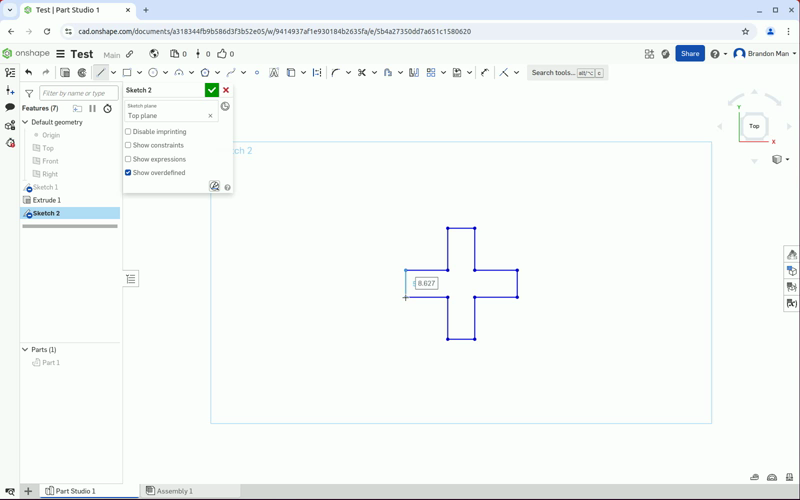
key(esc)
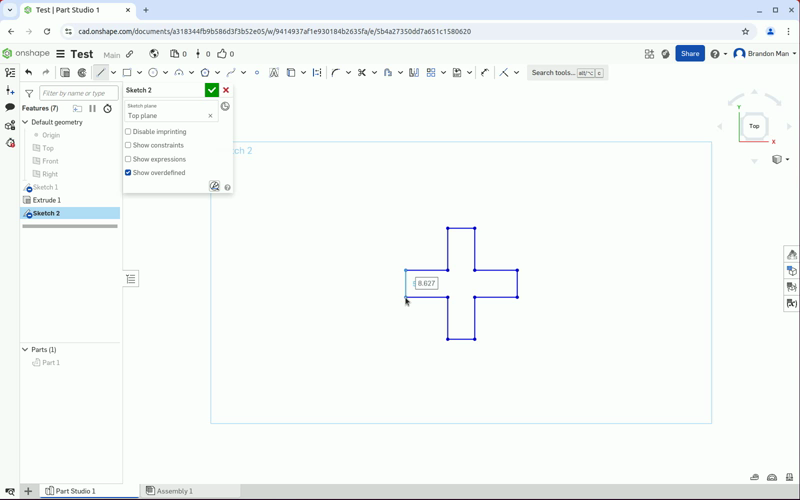
mouse_move(474, 290)
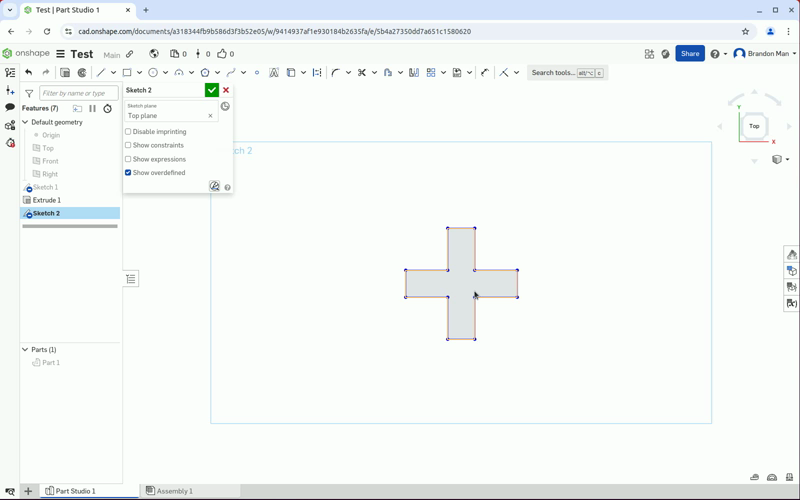
click(474, 290)
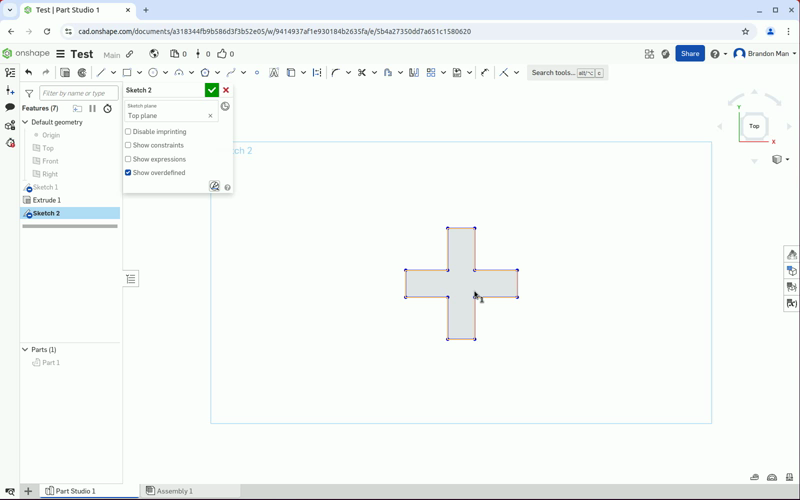
mouse_move(73, 352)
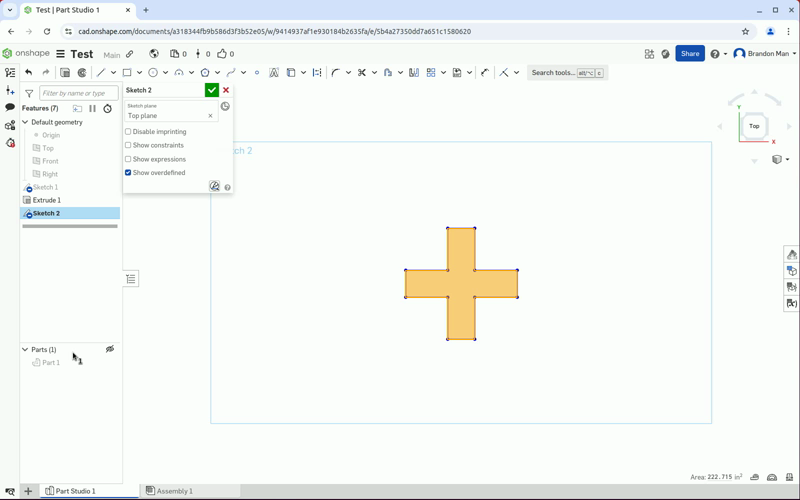
key(shift+y)
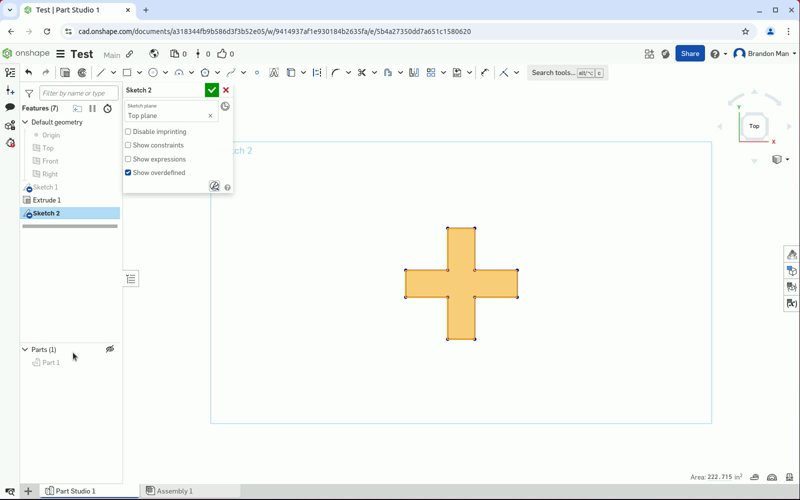
key(shift+e)
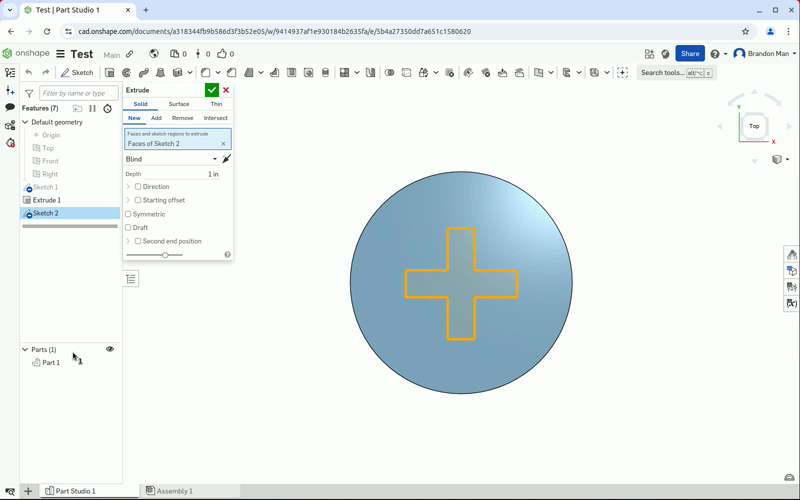
mouse_move(143, 106)
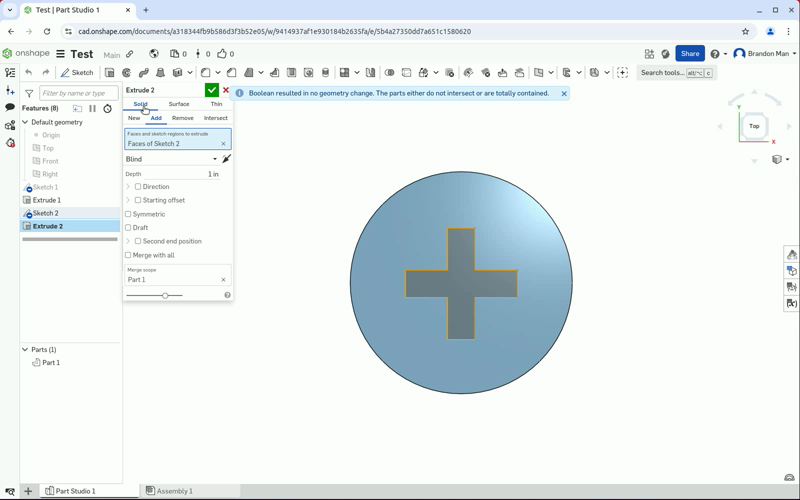
click(143, 106)
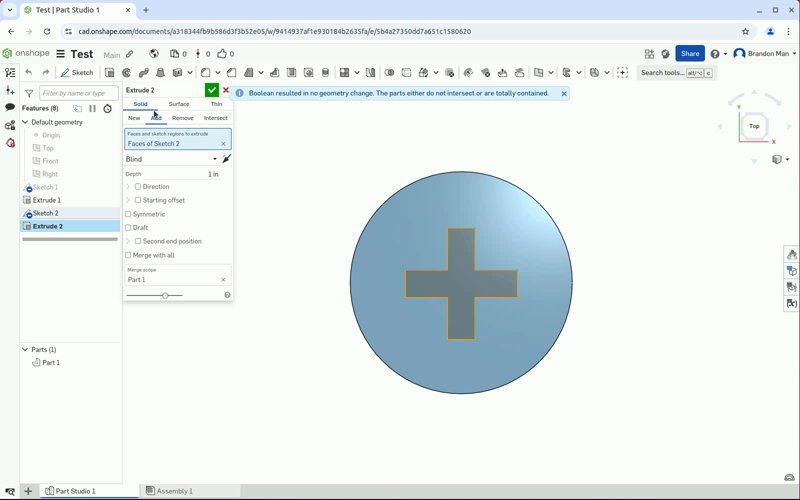
mouse_move(186, 120)
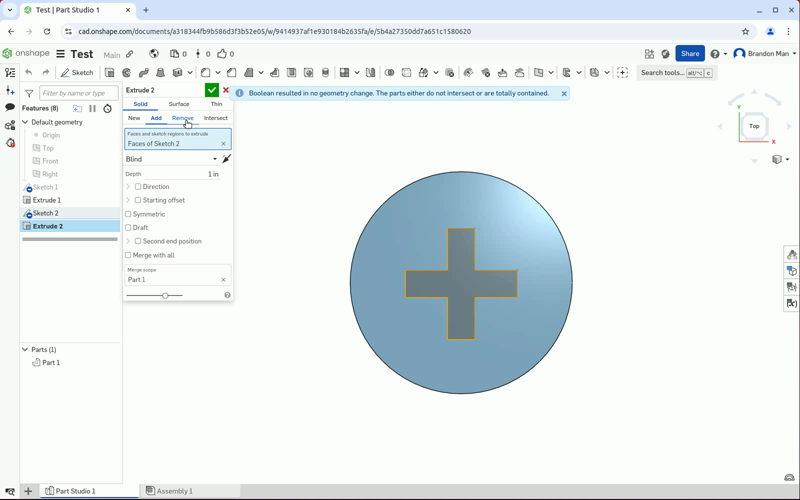
click(186, 120)
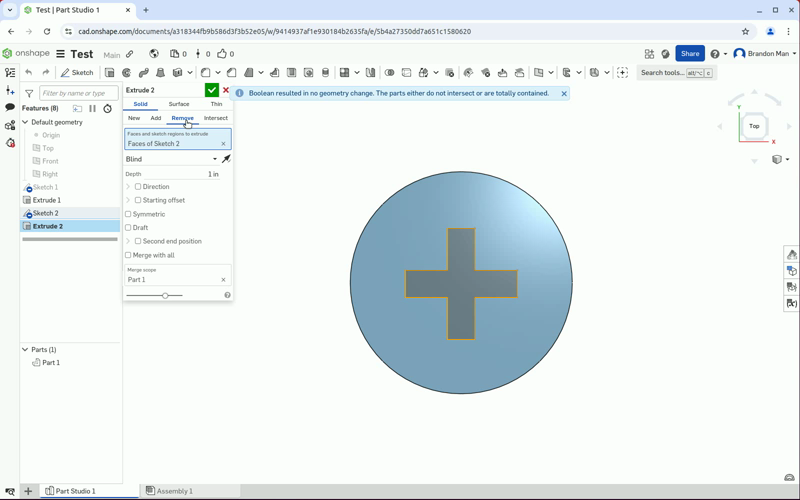
key(tab, 4)
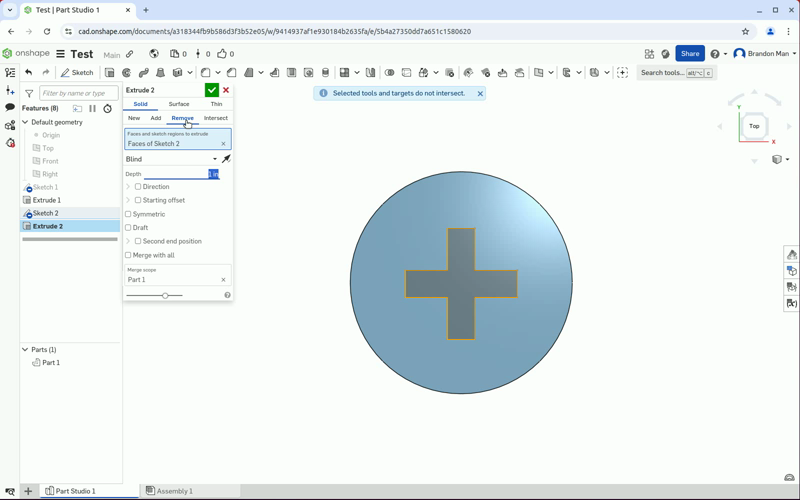
text(-4.574)
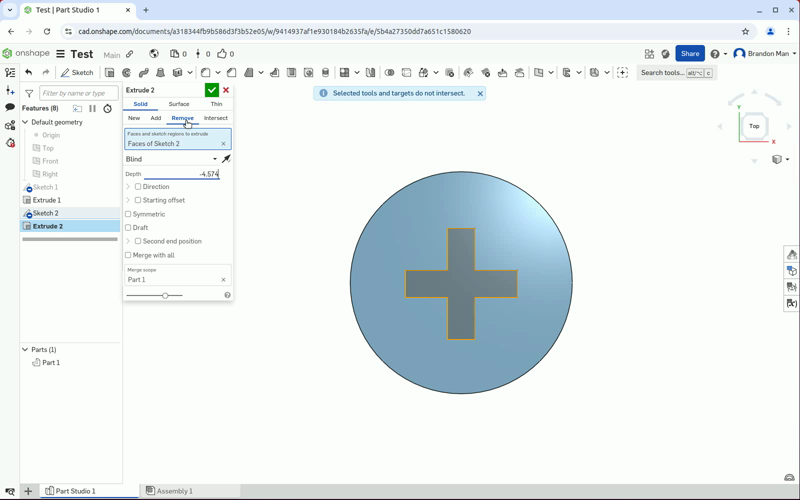
key(tab, 6)
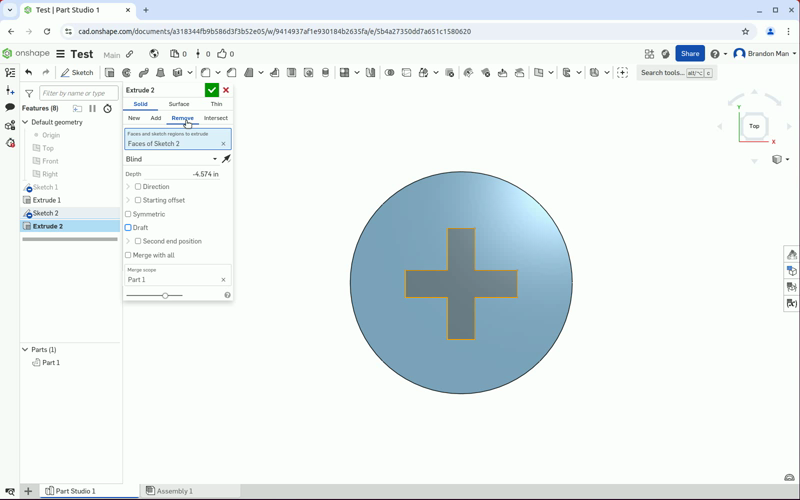
key(space)
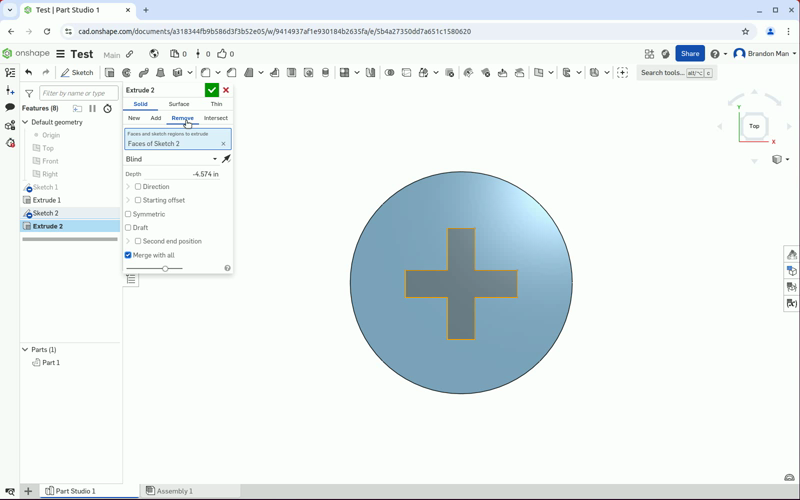
key(enter)
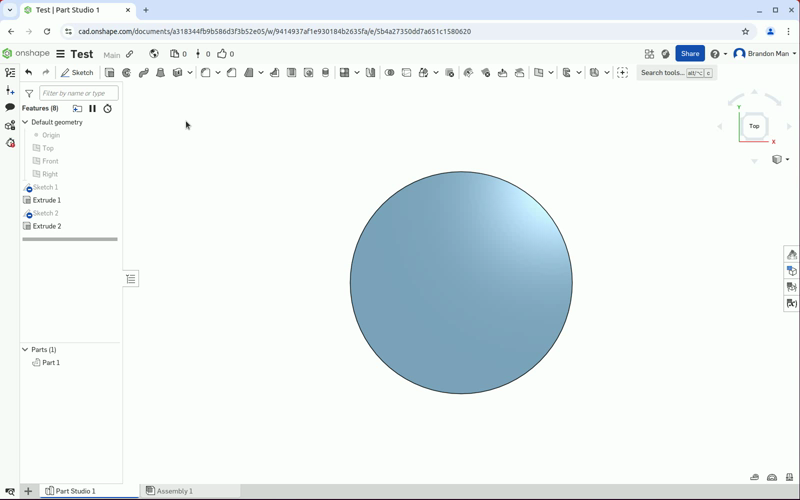
key(shift+h)
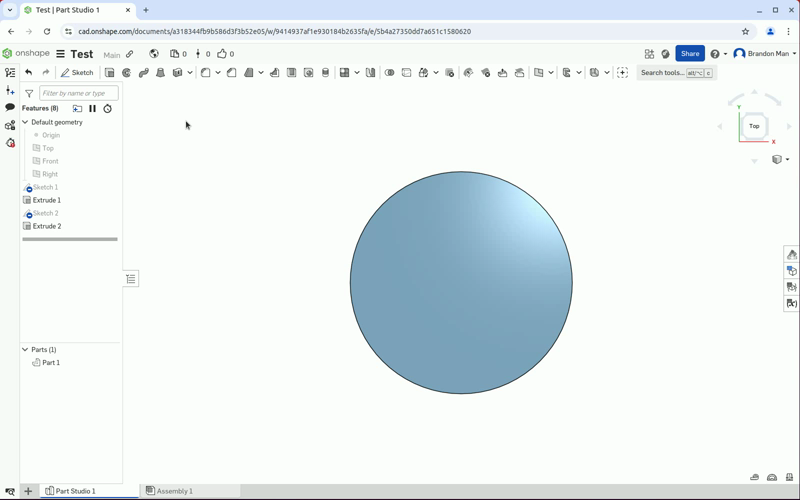
key(shift+h)
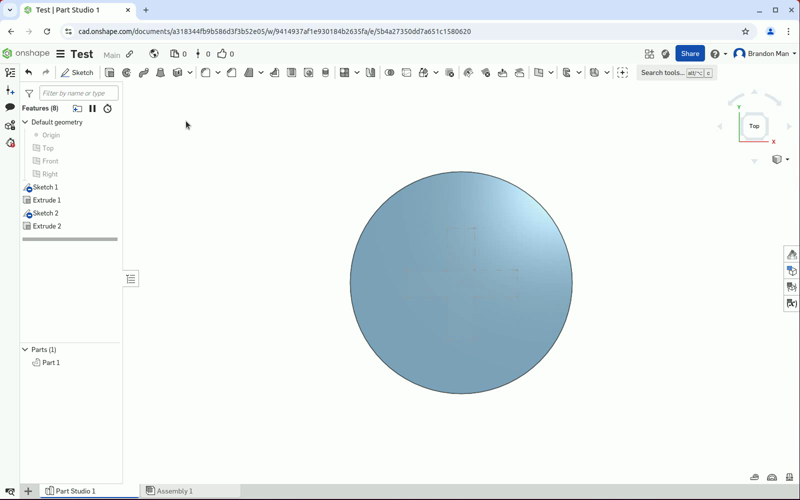
key(shift+7)
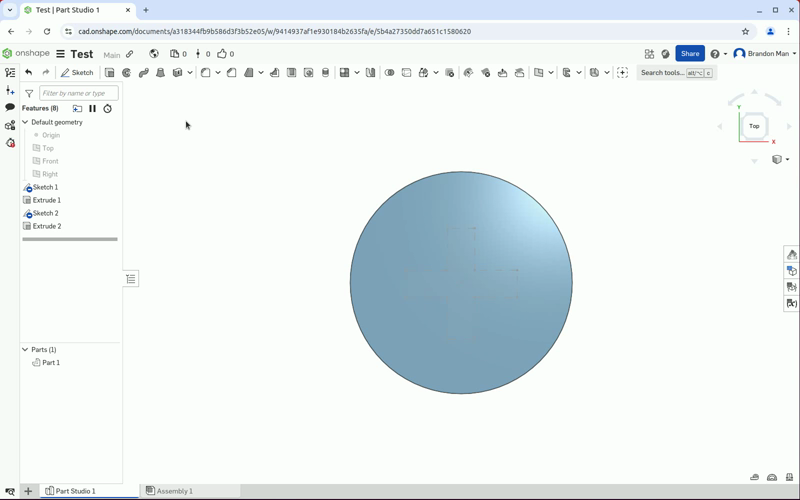
key(up, 3)
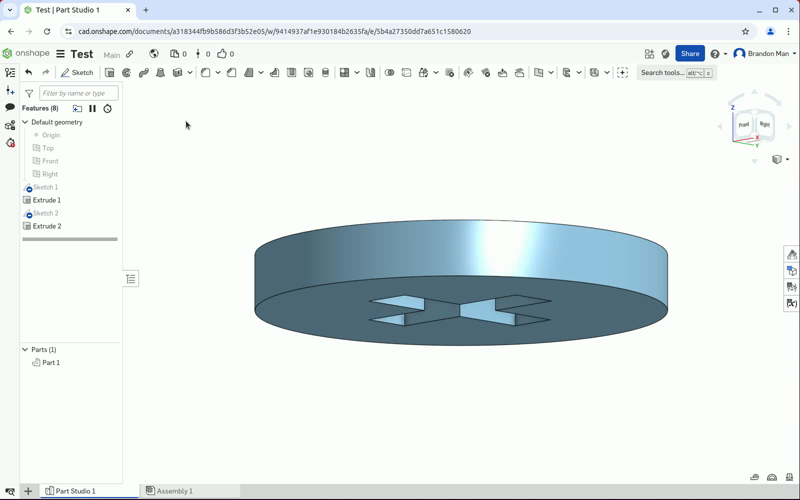
key(left, 3)
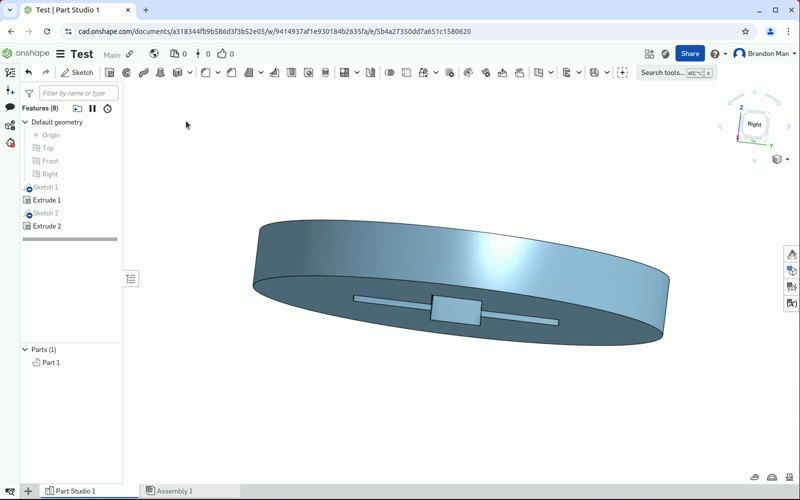
key(right, 3)
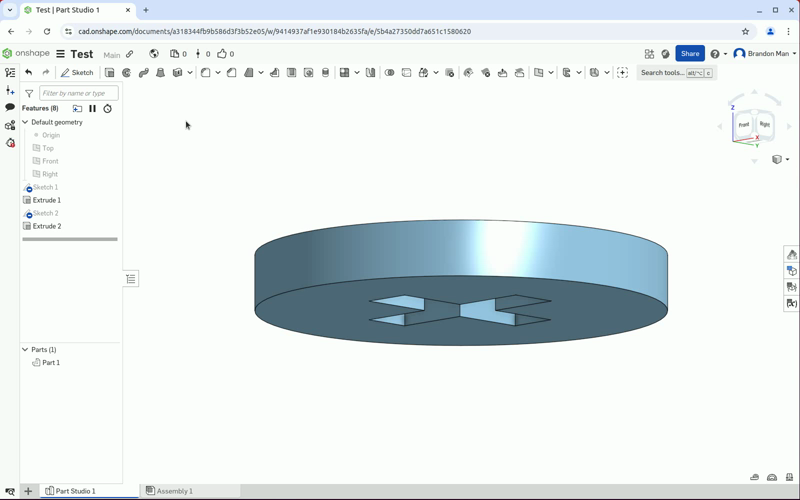
key(down, 3)
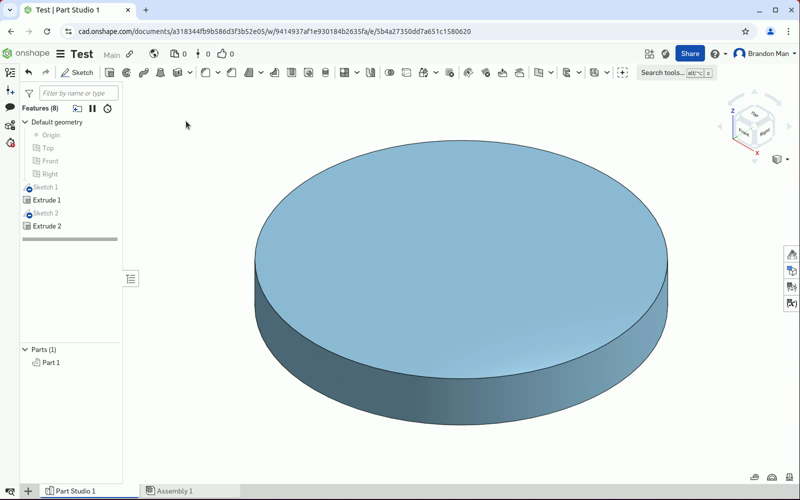
mouse_move(73, 189)
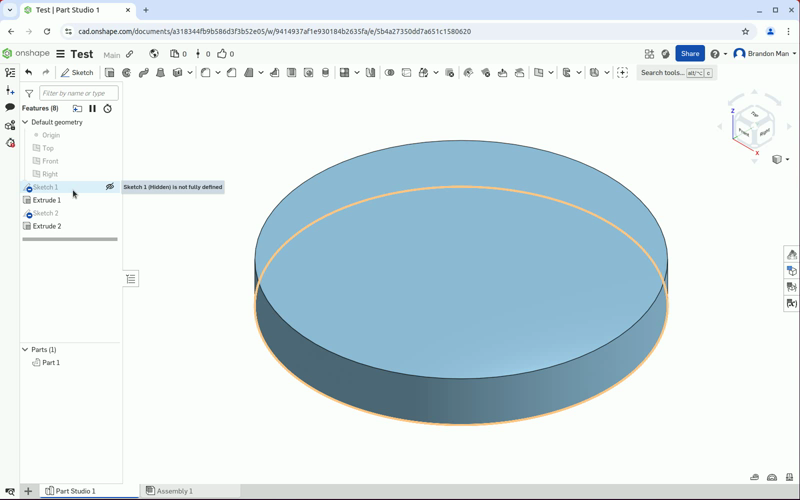
click(73, 189)